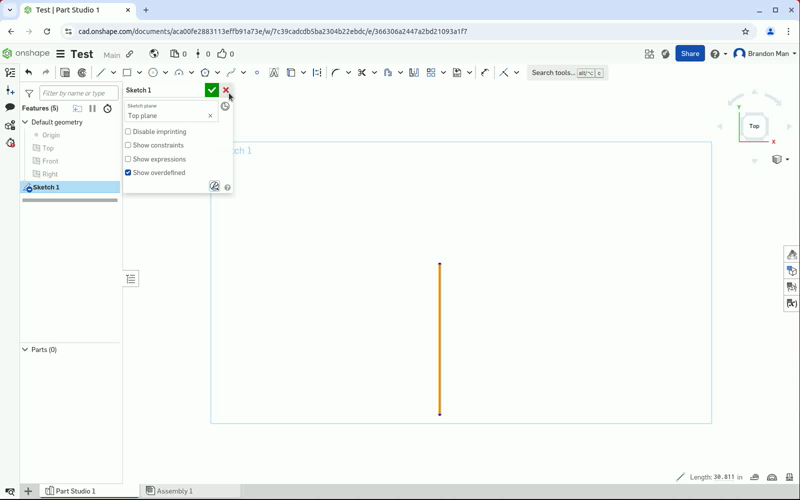
key(shift+h)
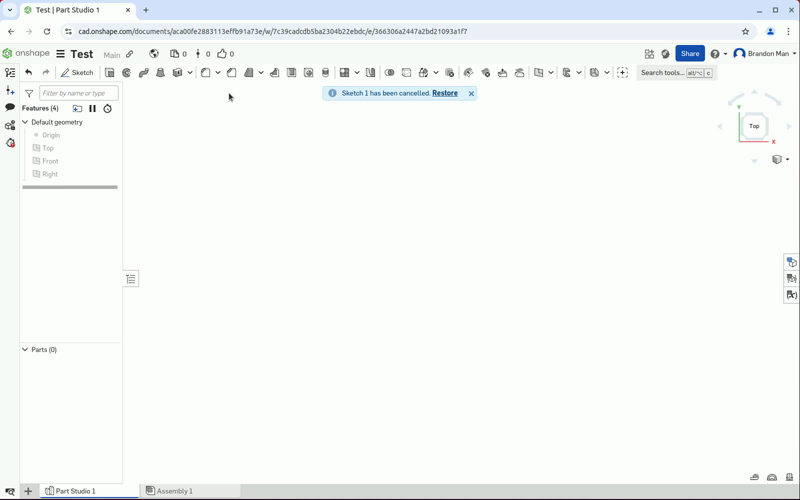
mouse_move(73, 352)
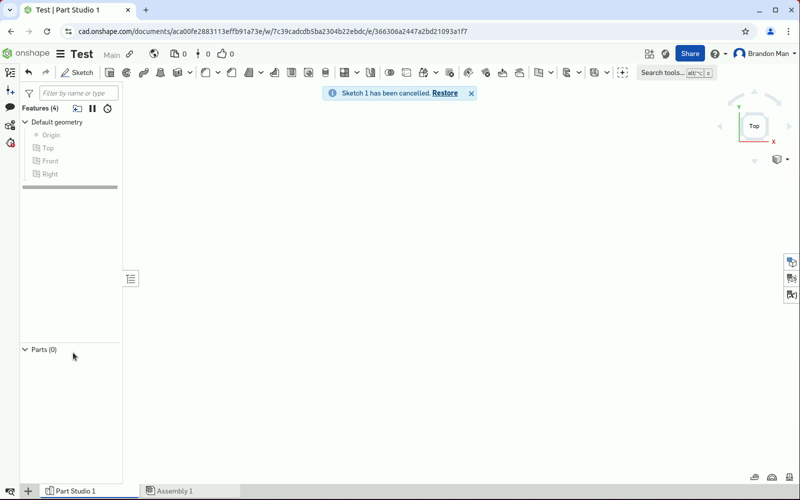
key(y)
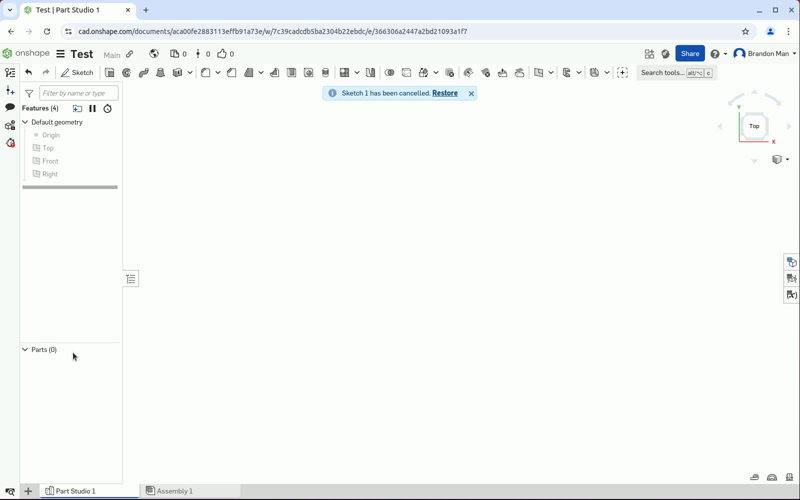
key(shift+p)
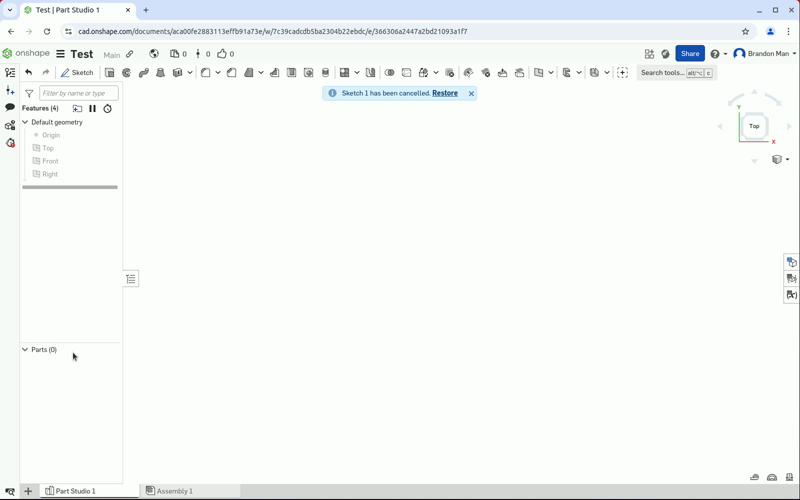
key(space)
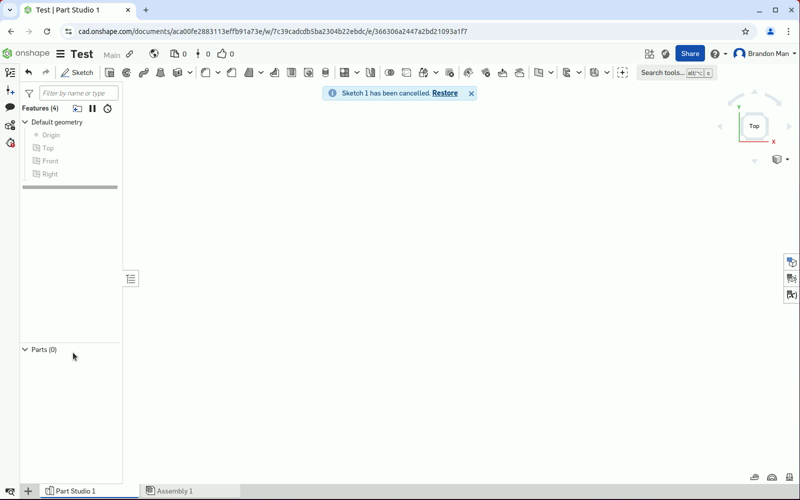
key_down(shift)
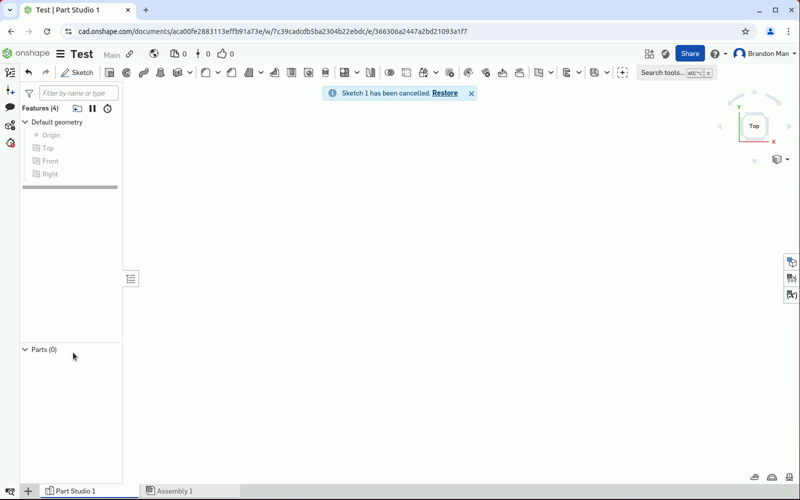
key(up)
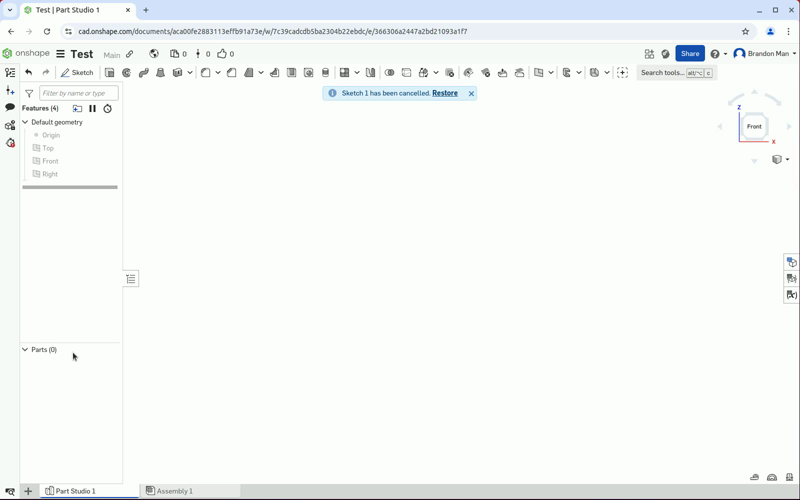
key_up(shift)
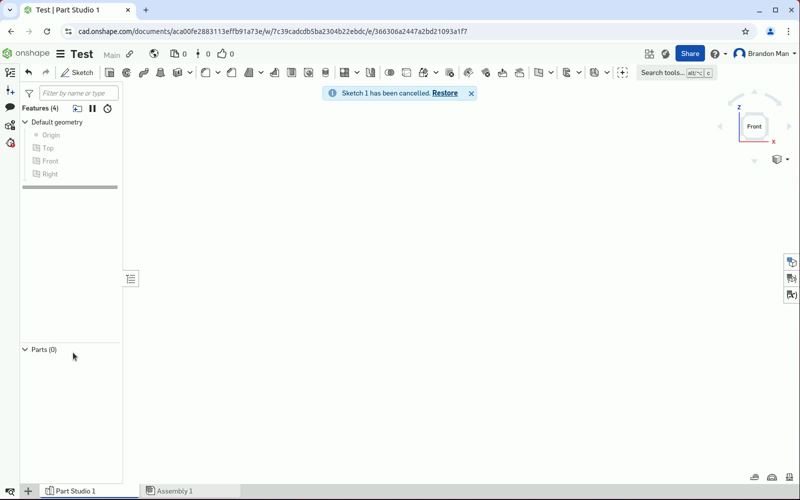
mouse_move(73, 352)
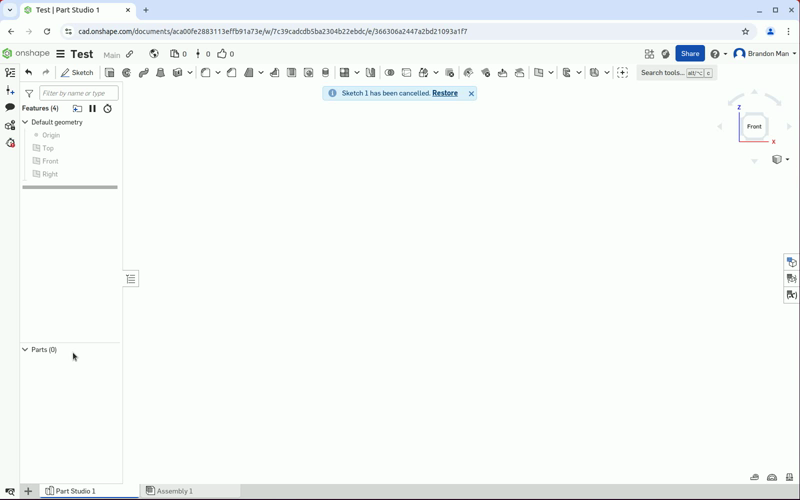
key(shift+y)
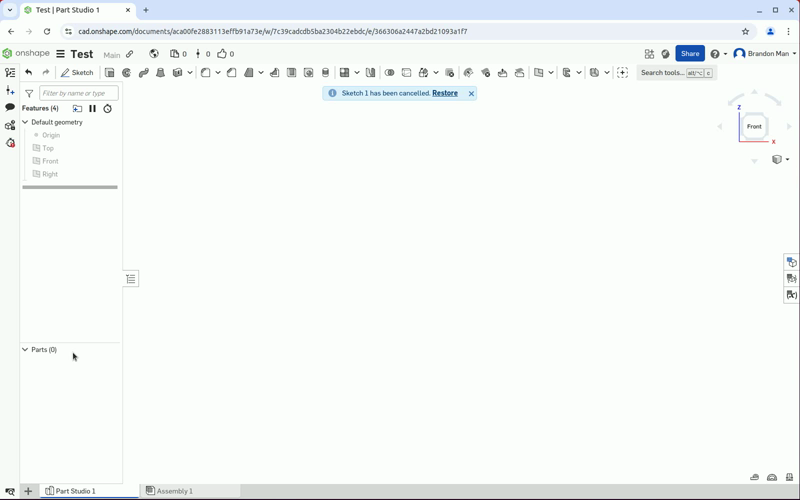
key(shift+s)
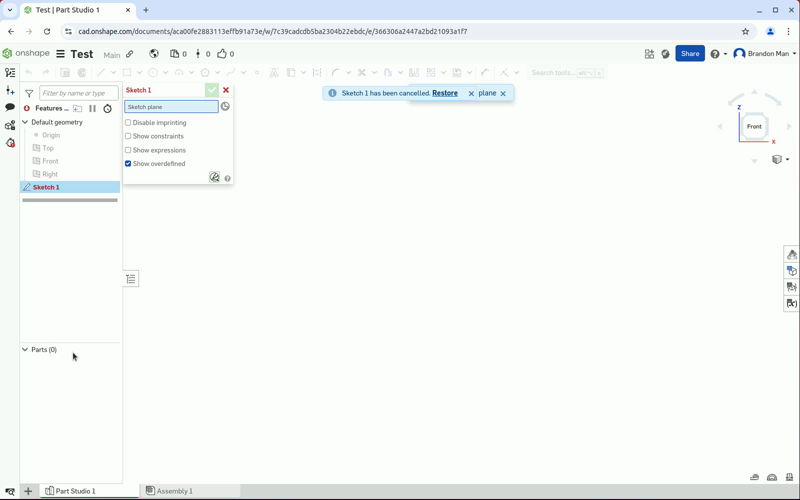
mouse_move(73, 163)
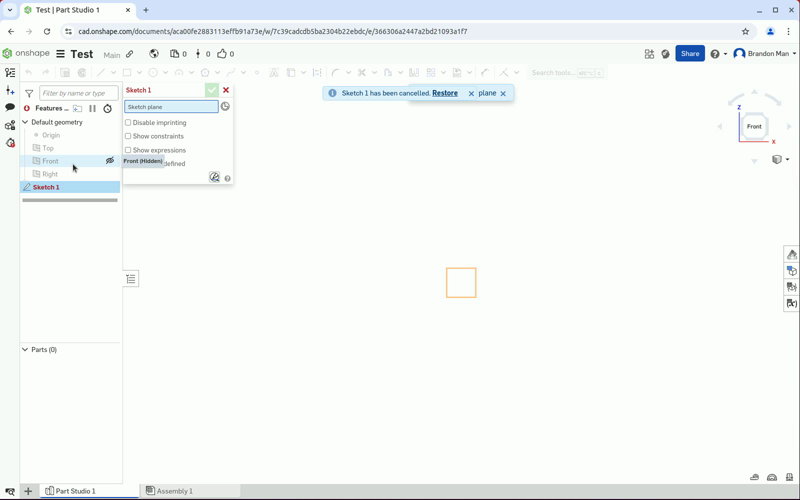
click(73, 163)
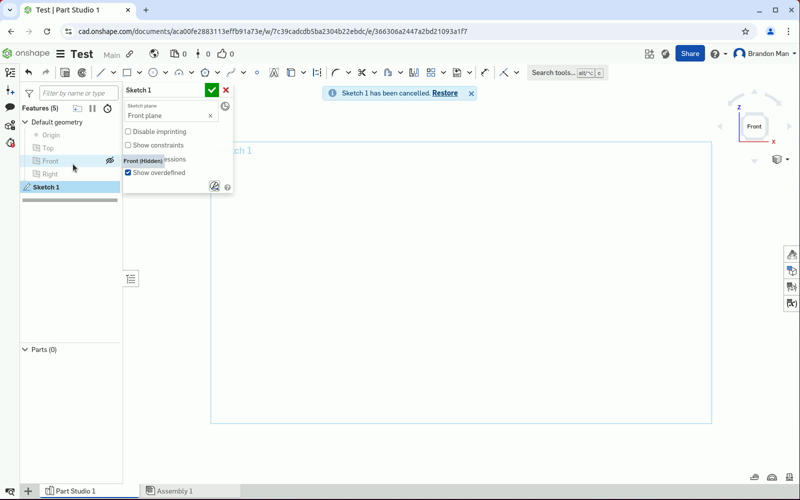
mouse_move(73, 352)
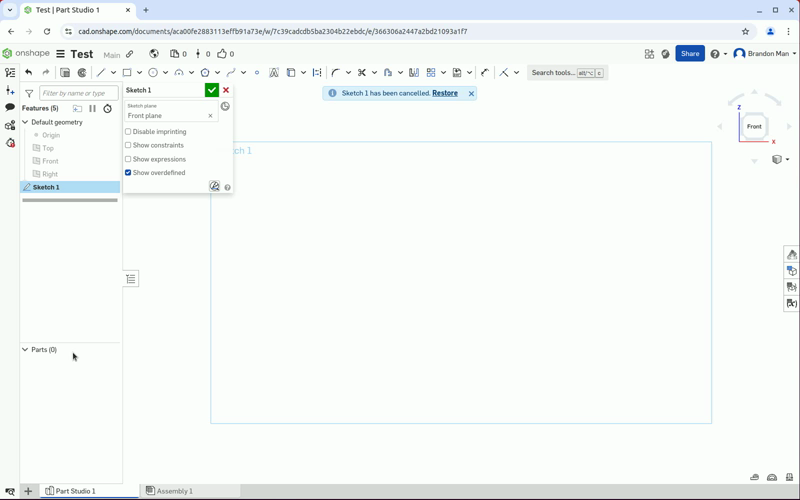
key(y)
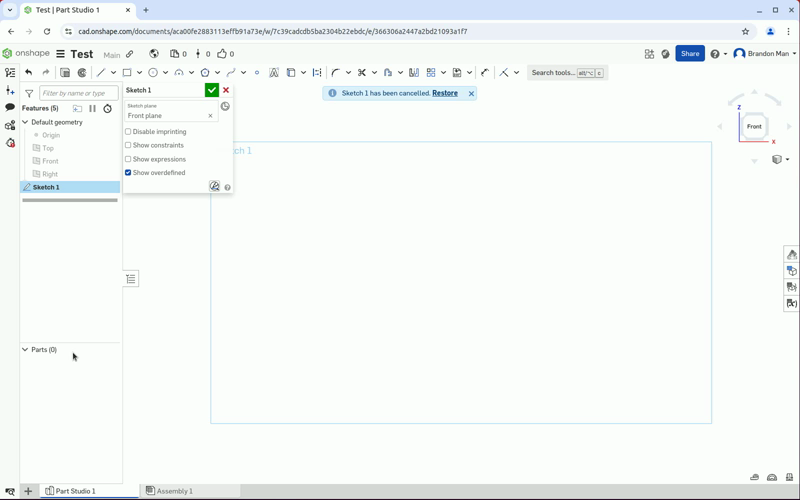
key(l)
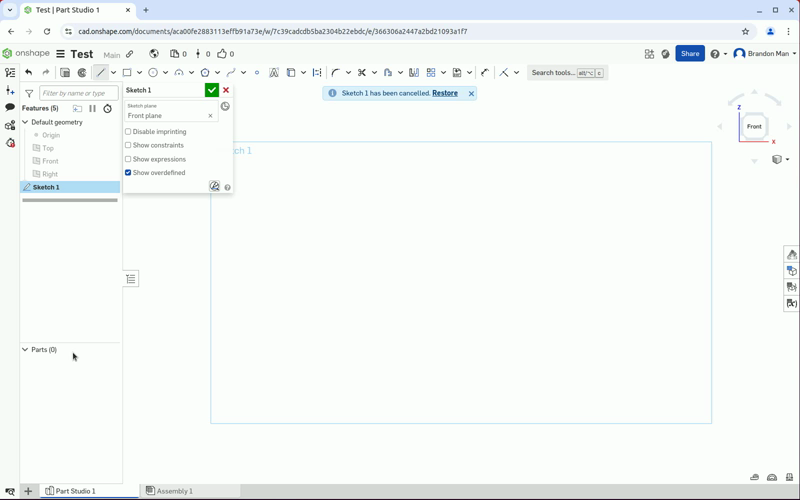
key_down(shift)
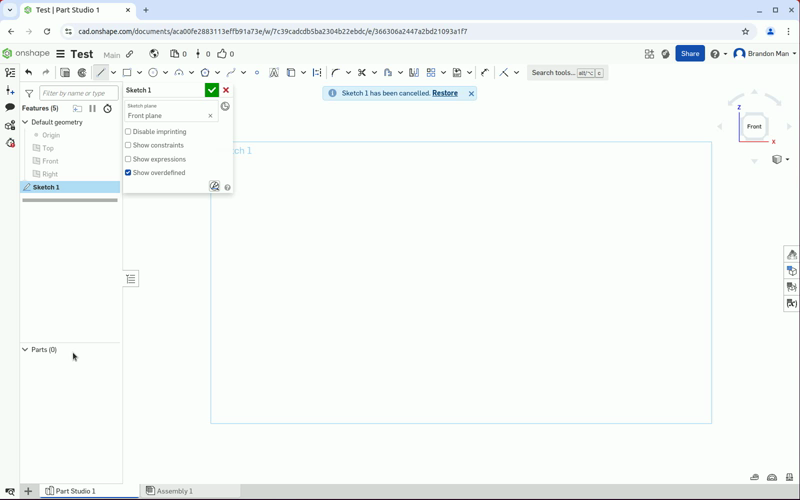
mouse_move(424, 301)
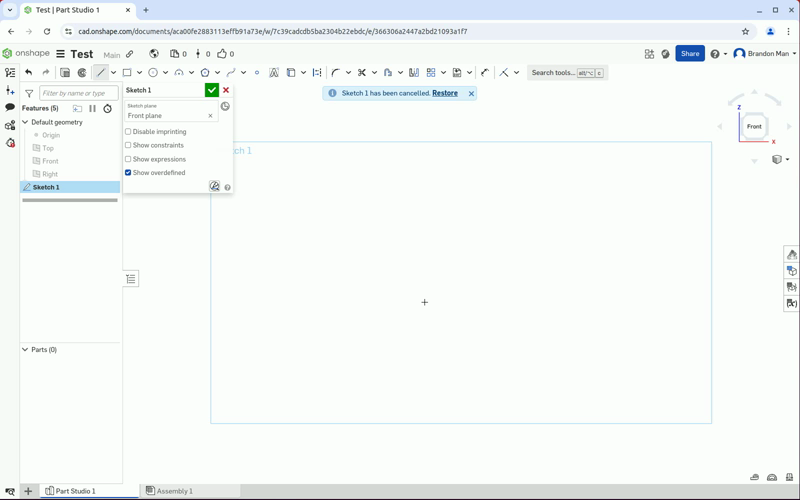
click(424, 301)
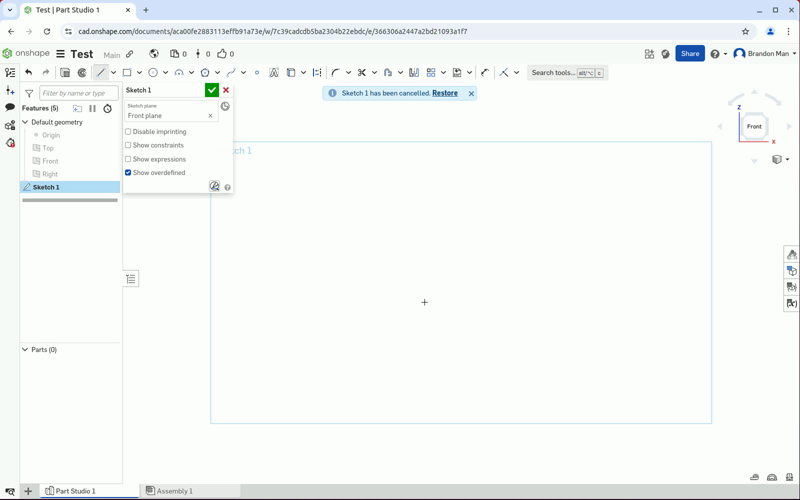
key_up(shift)
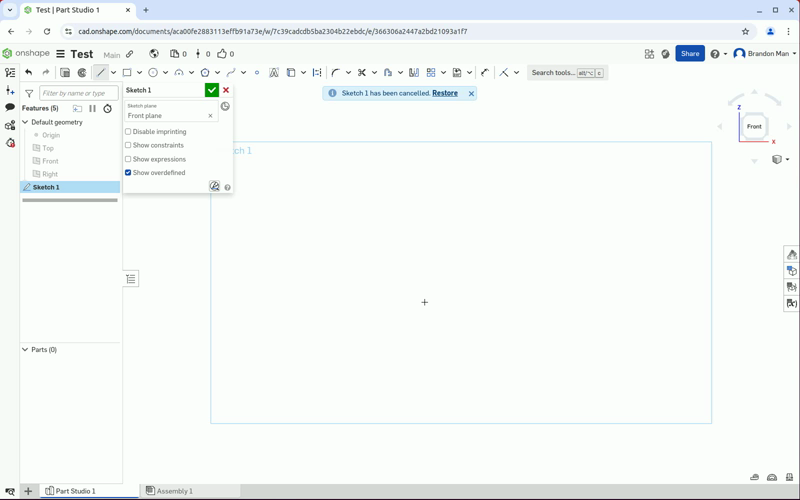
key_down(shift)
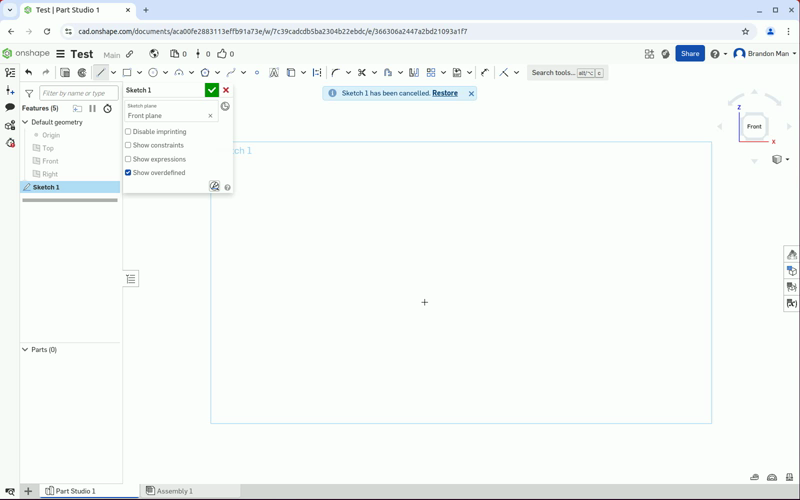
mouse_move(501, 301)
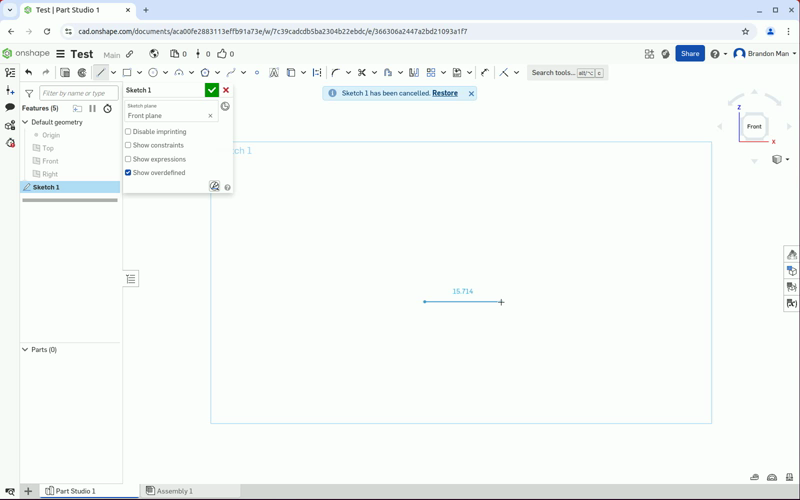
click(501, 301)
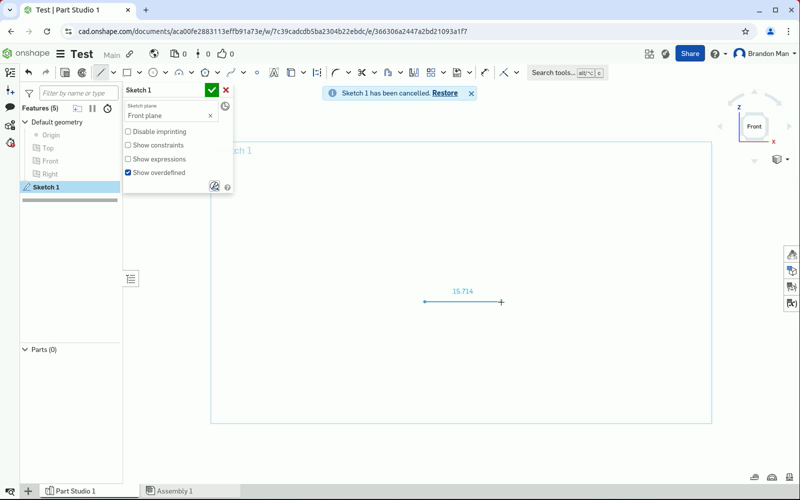
key_up(shift)
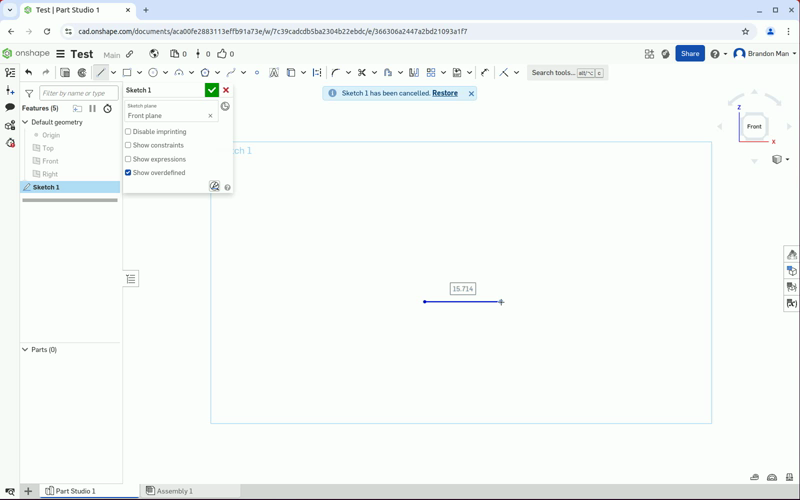
key_down(shift)
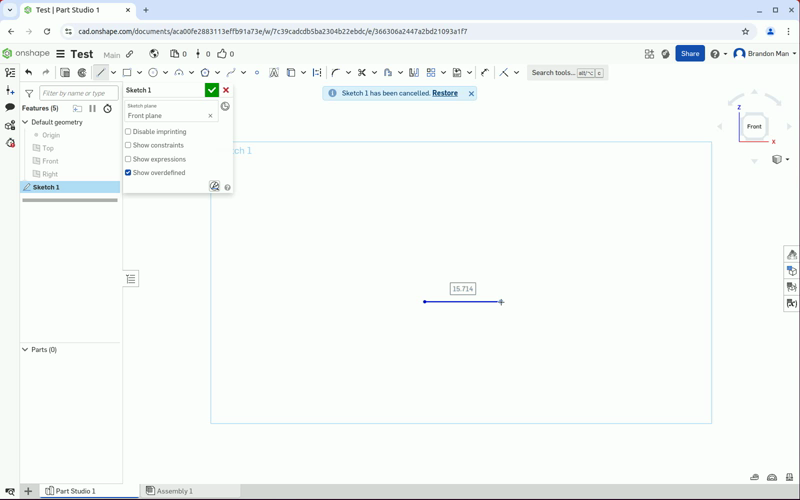
mouse_move(531, 301)
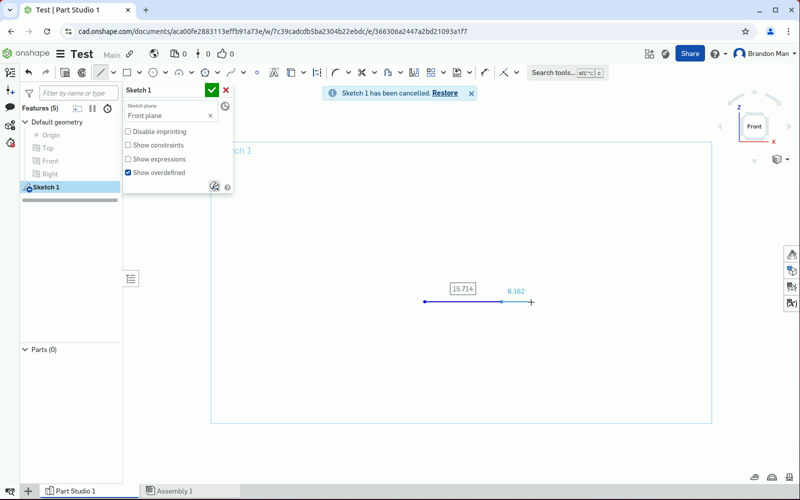
mouse_move(501, 263)
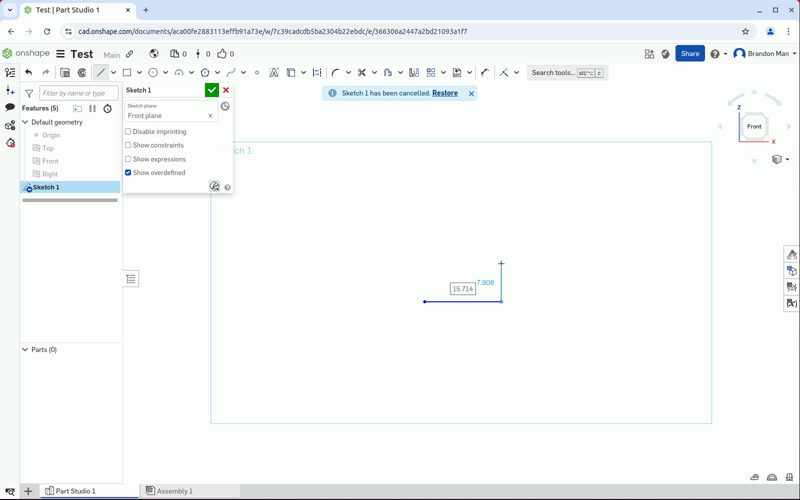
click(501, 263)
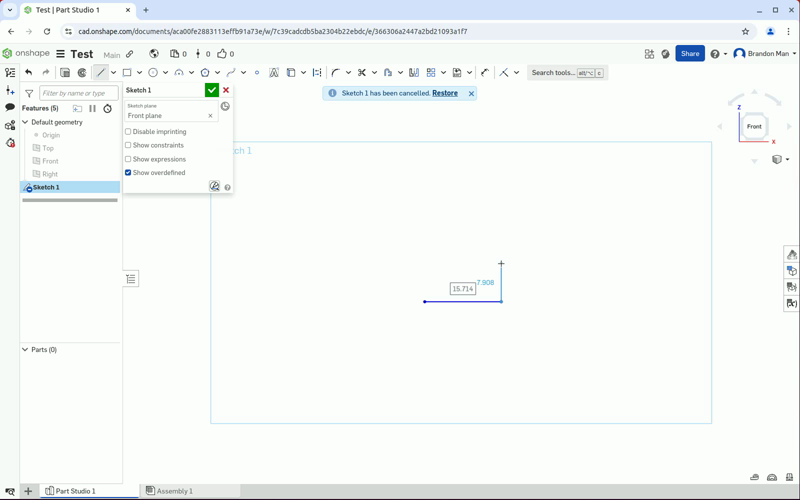
key_up(shift)
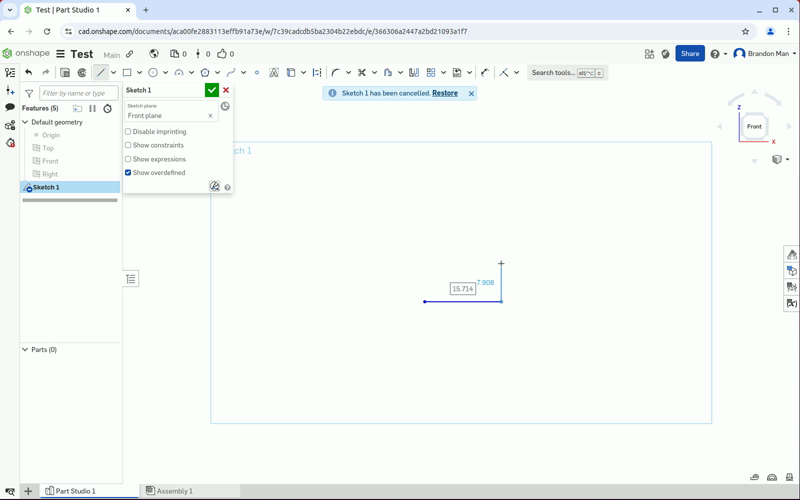
key_down(shift)
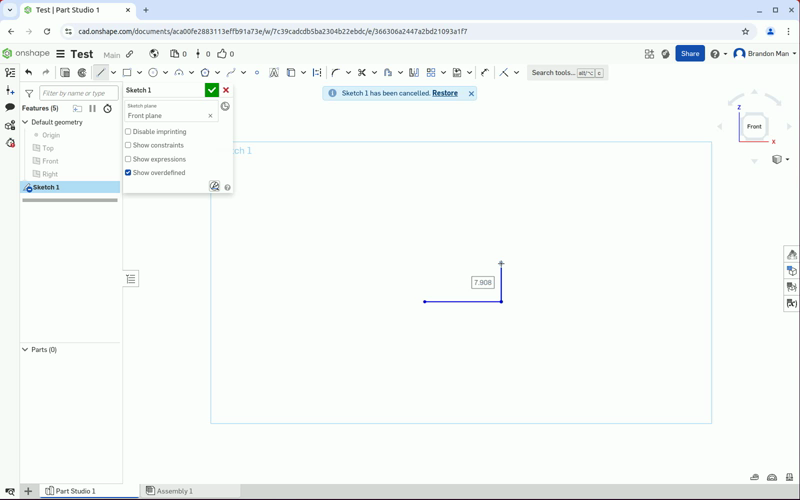
mouse_move(424, 263)
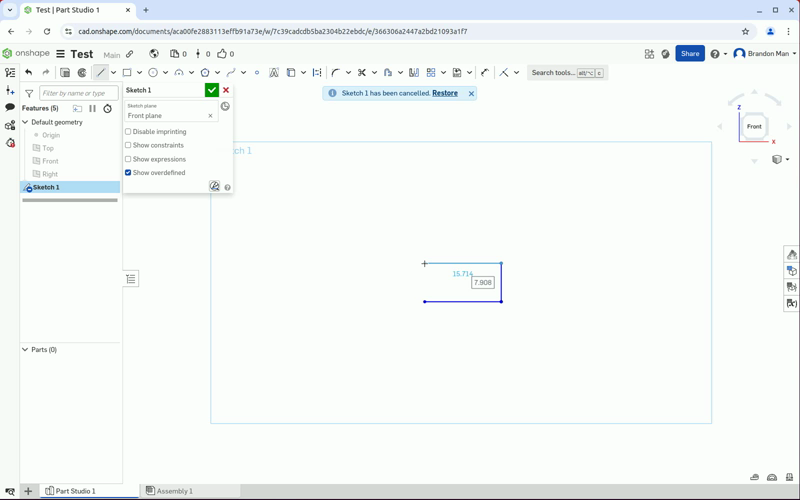
click(424, 263)
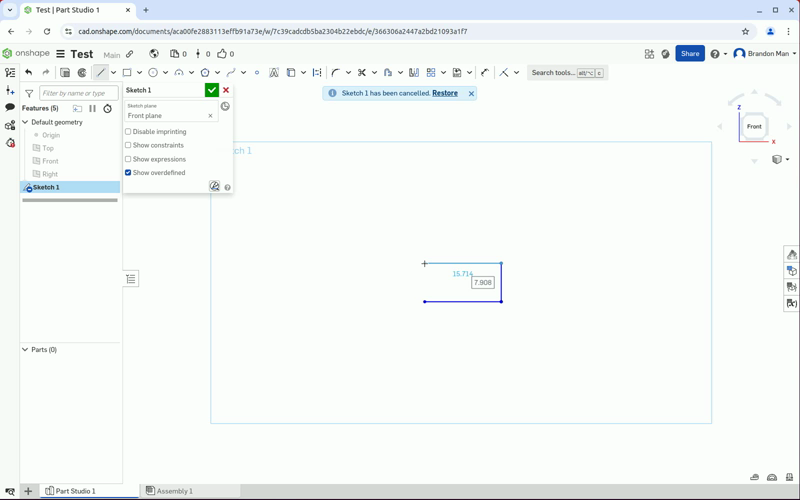
key_up(shift)
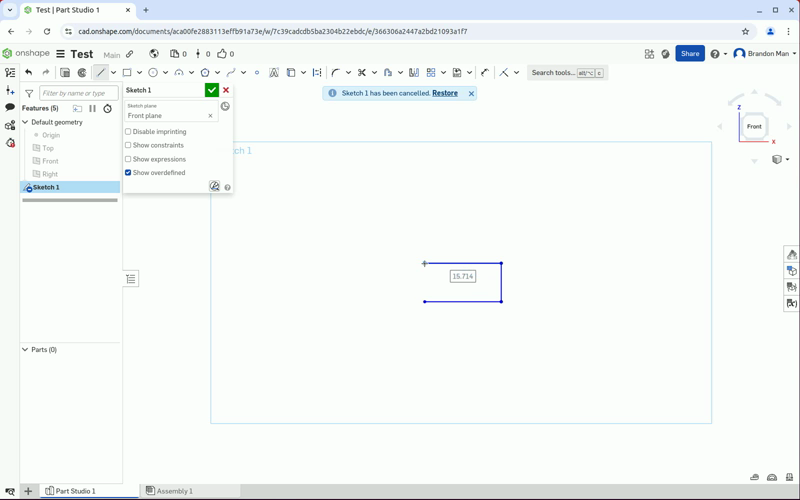
mouse_move(454, 263)
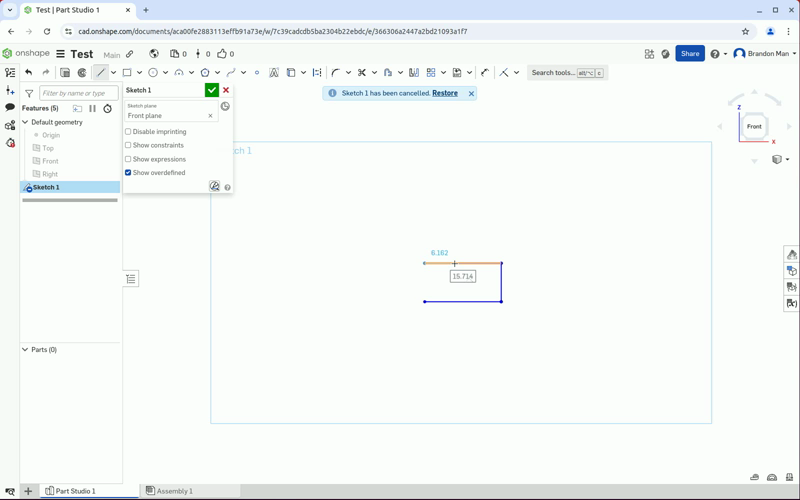
key_down(shift)
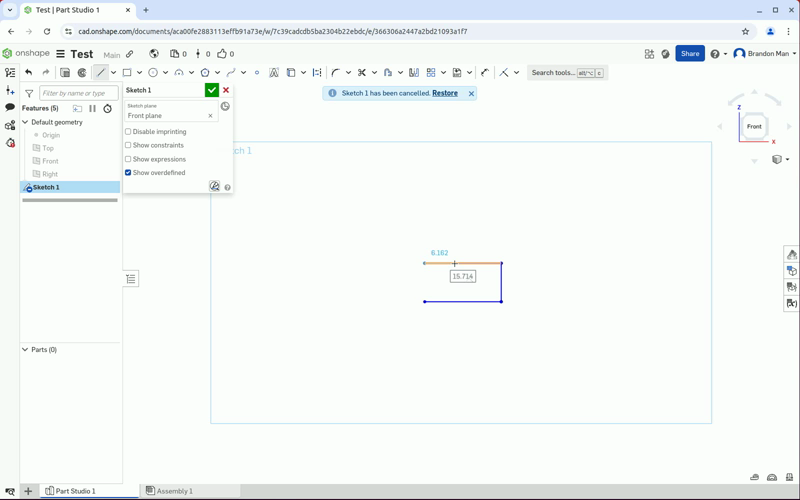
mouse_move(424, 301)
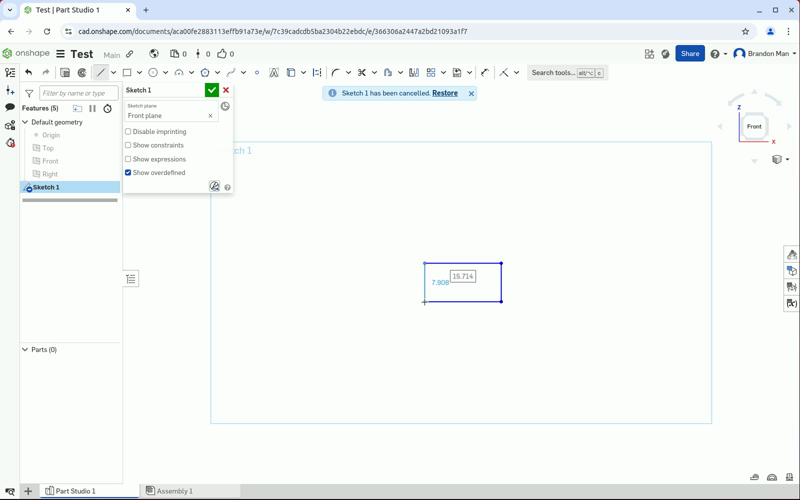
key_up(shift)
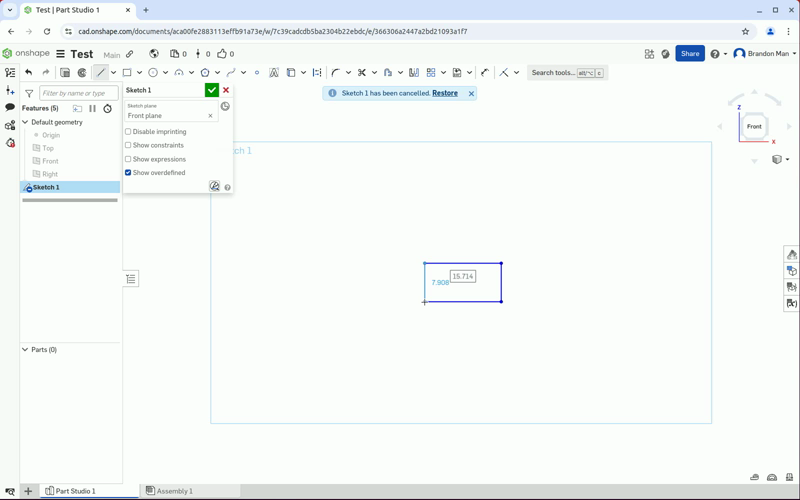
click(424, 301)
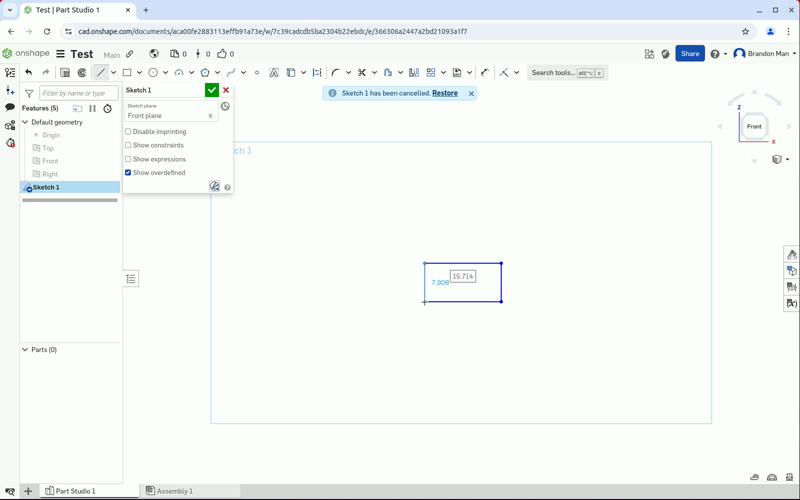
key(esc)
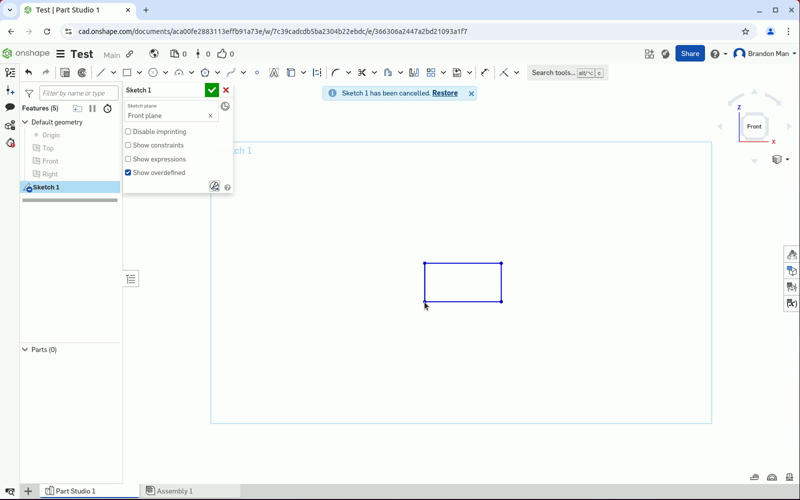
mouse_move(478, 282)
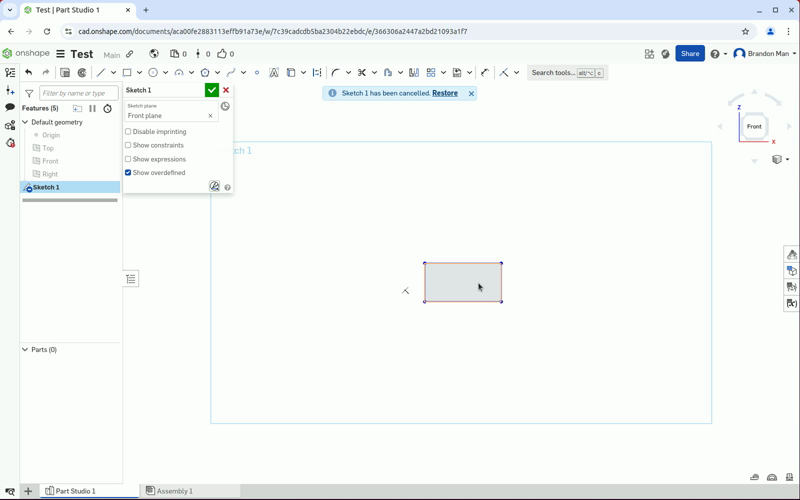
click(478, 282)
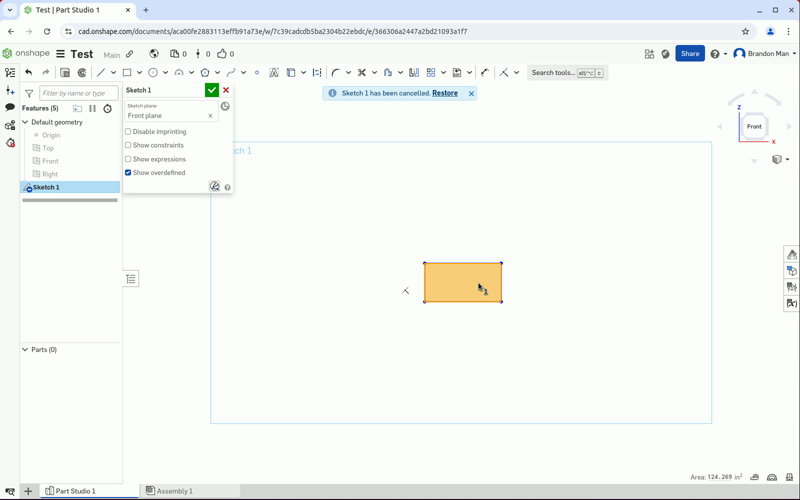
mouse_move(73, 352)
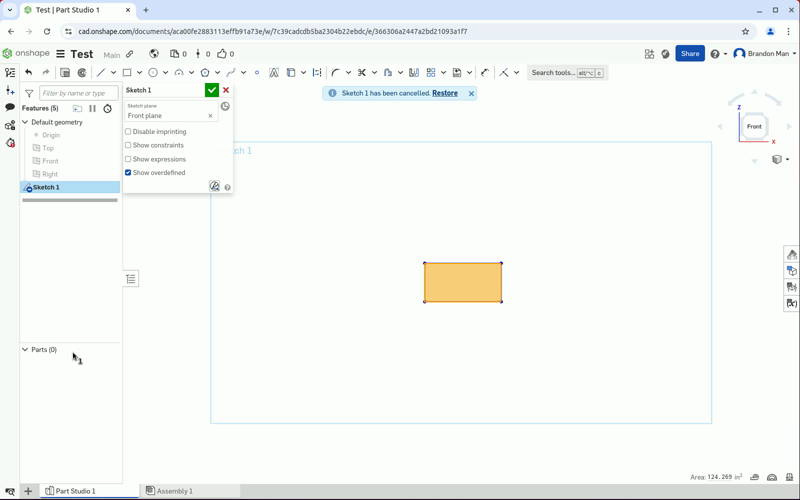
key(shift+y)
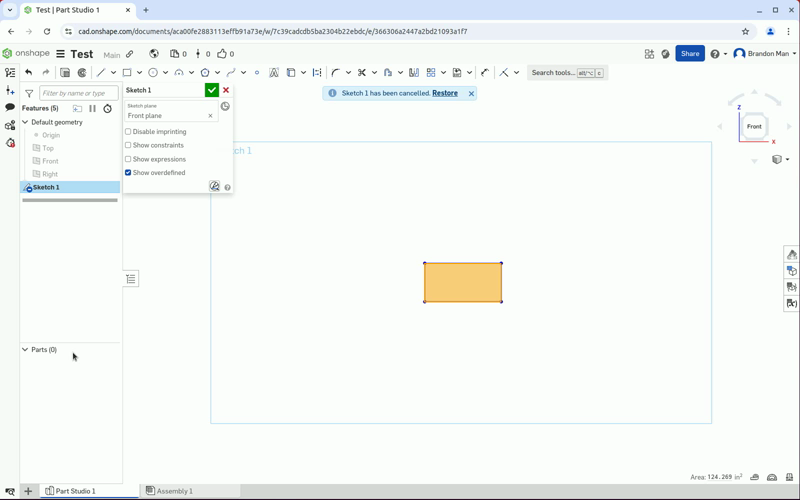
key(shift+e)
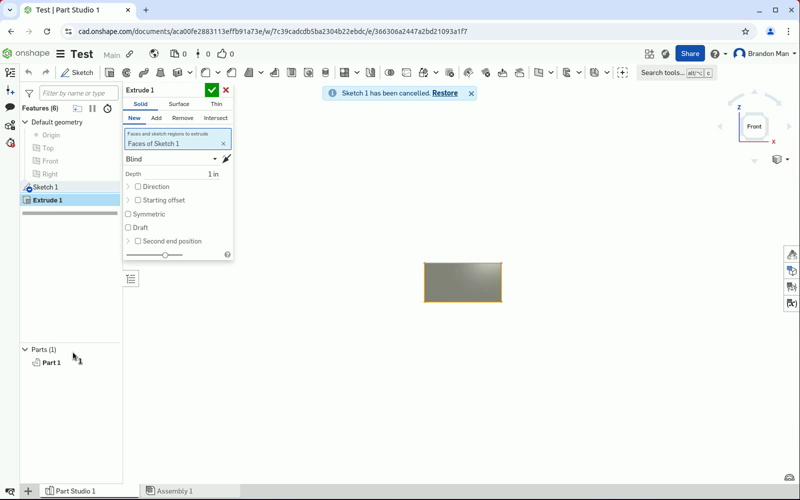
mouse_move(143, 106)
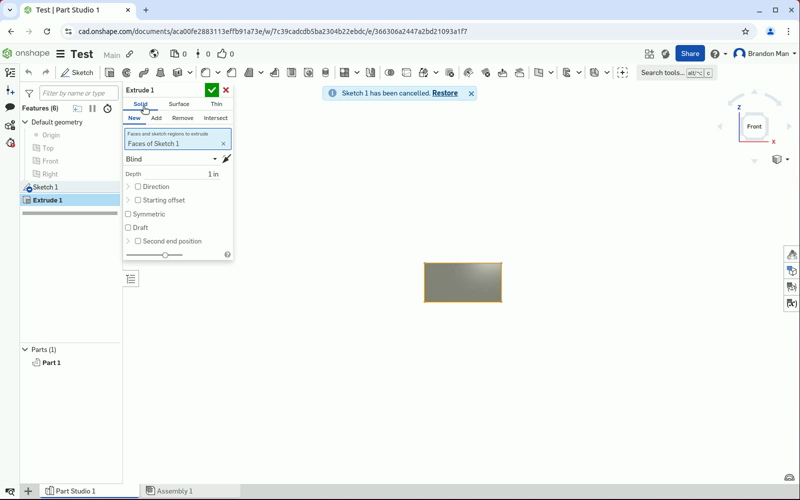
click(143, 106)
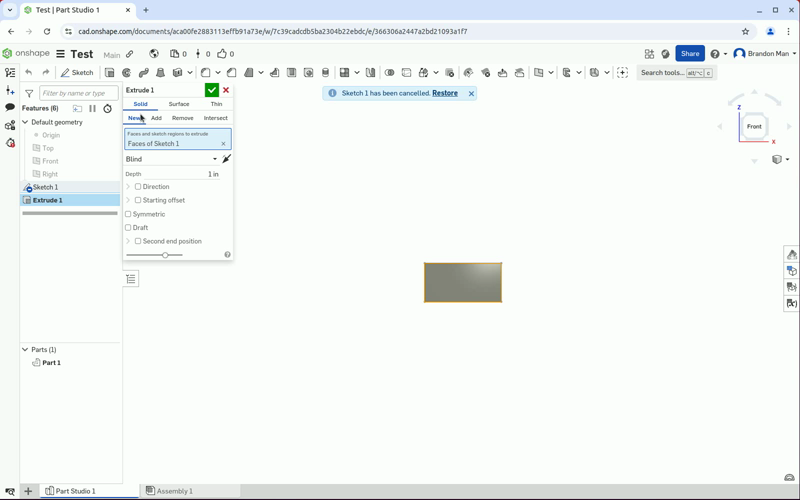
mouse_move(137, 120)
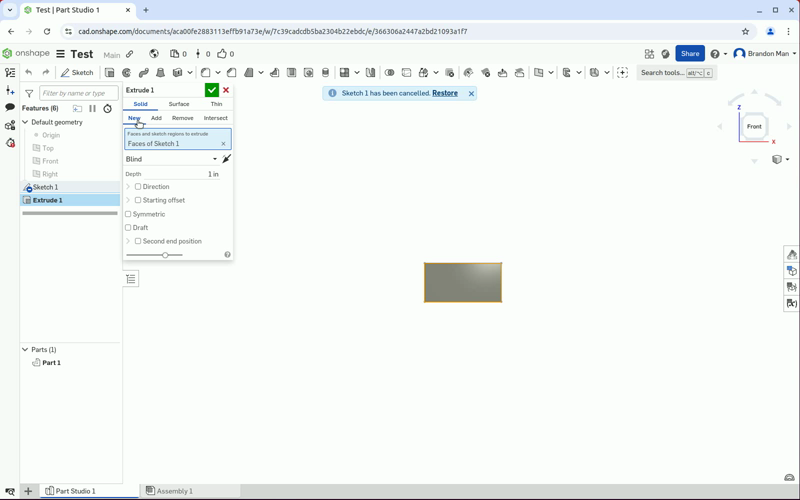
click(137, 120)
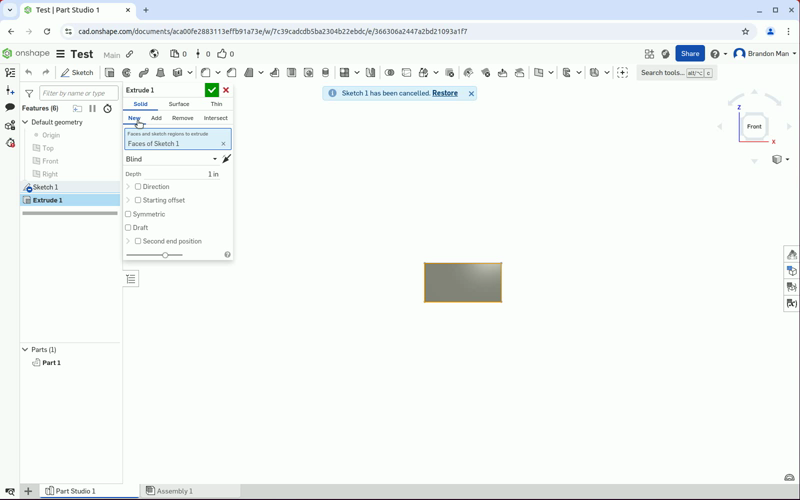
key(tab, 4)
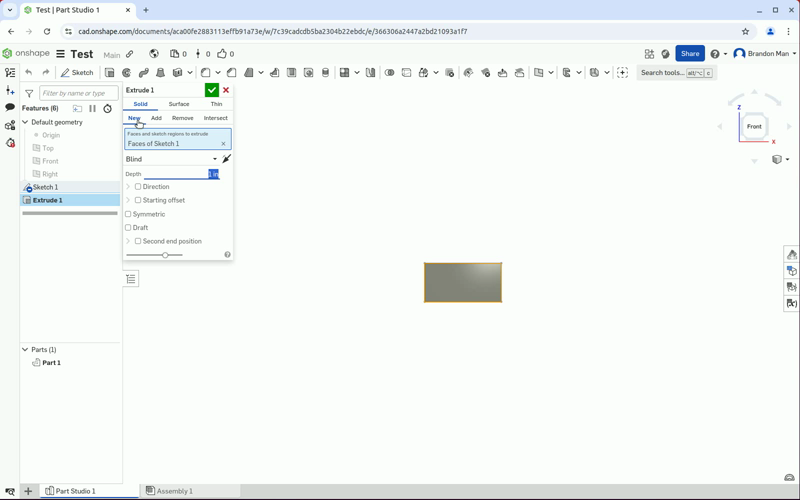
text(-0.241)
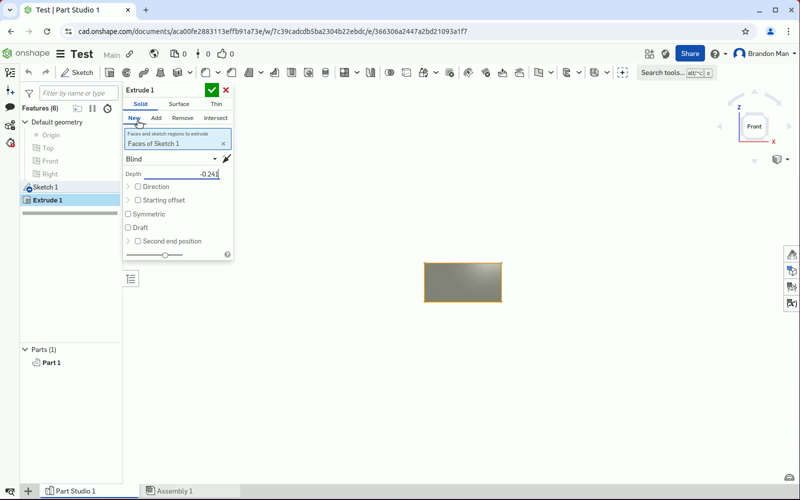
key(enter)
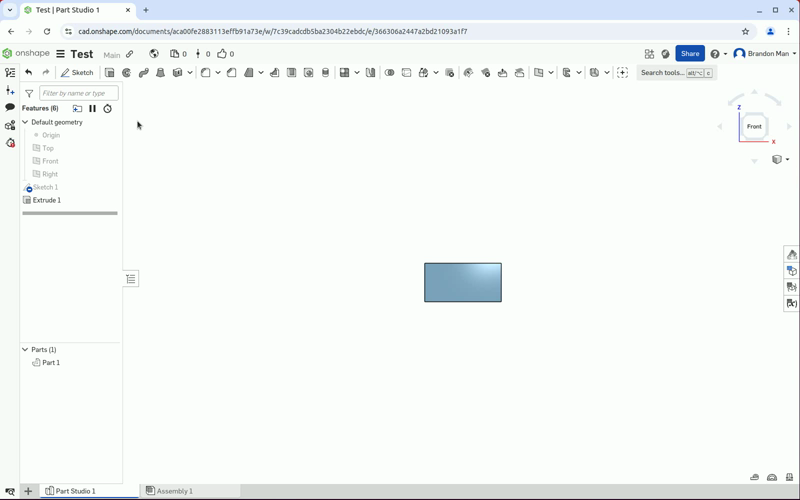
key(shift+h)
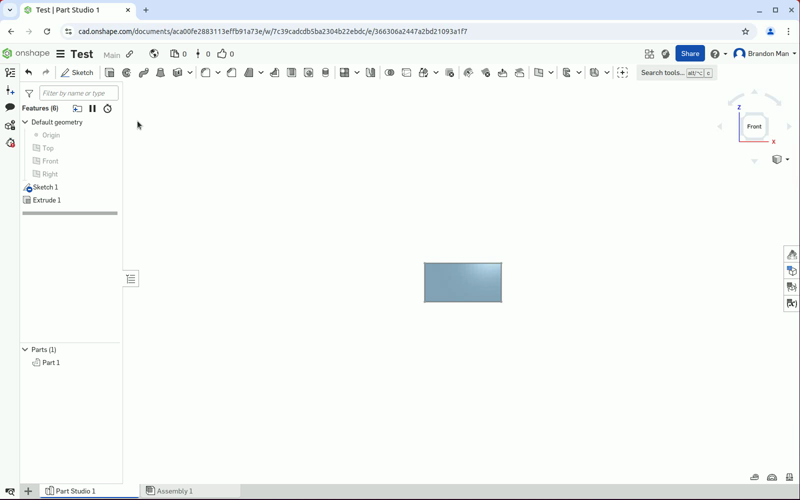
key(shift+h)
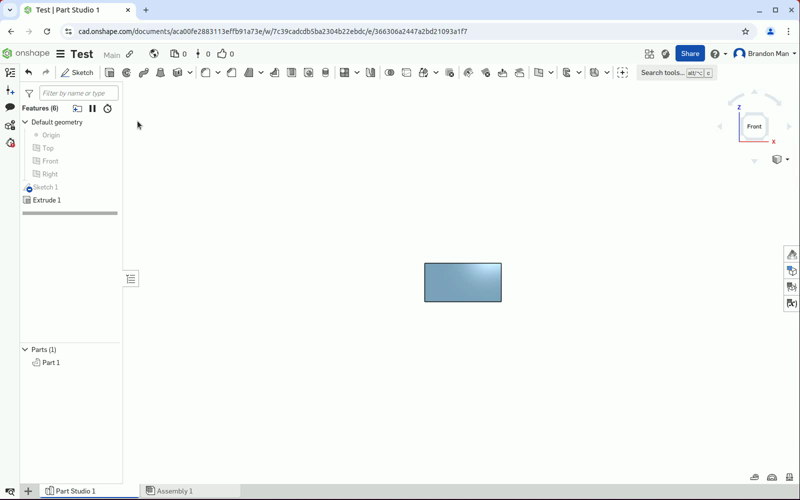
mouse_move(73, 189)
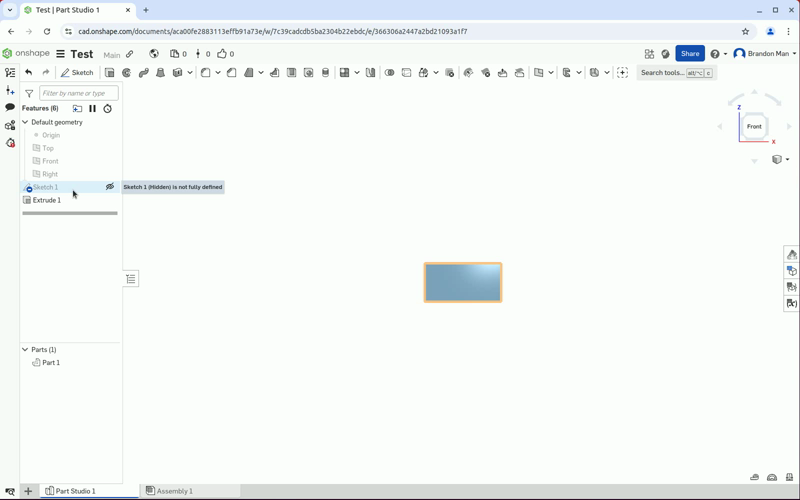
click(73, 189)
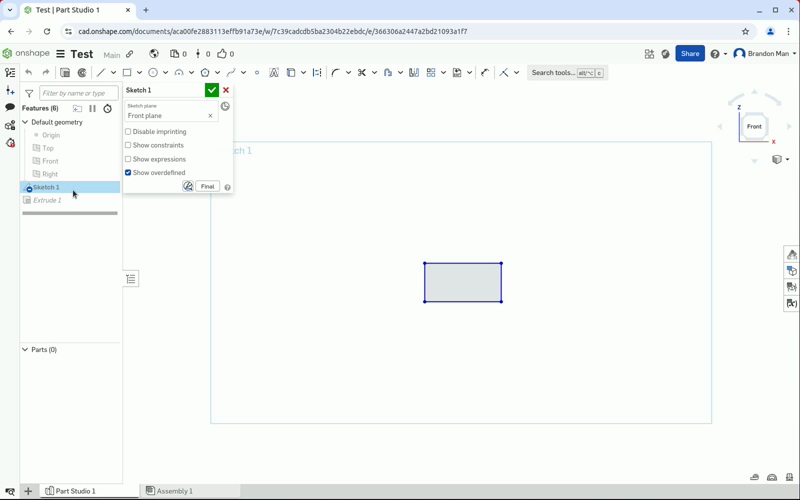
mouse_move(229, 92)
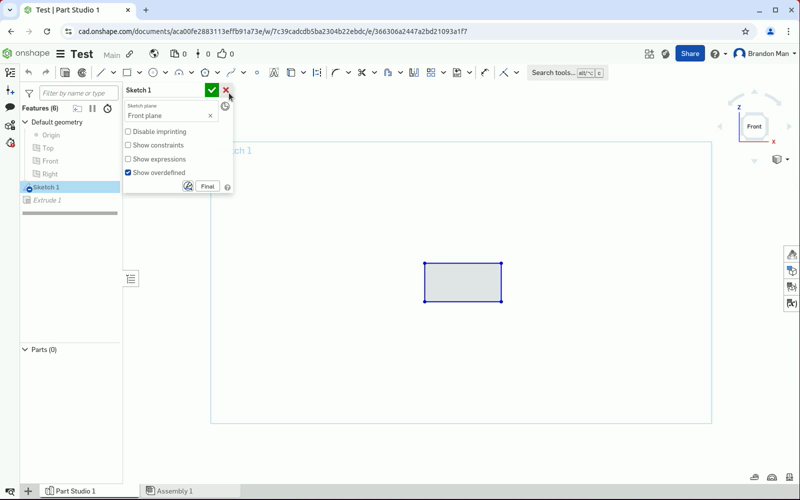
click(229, 92)
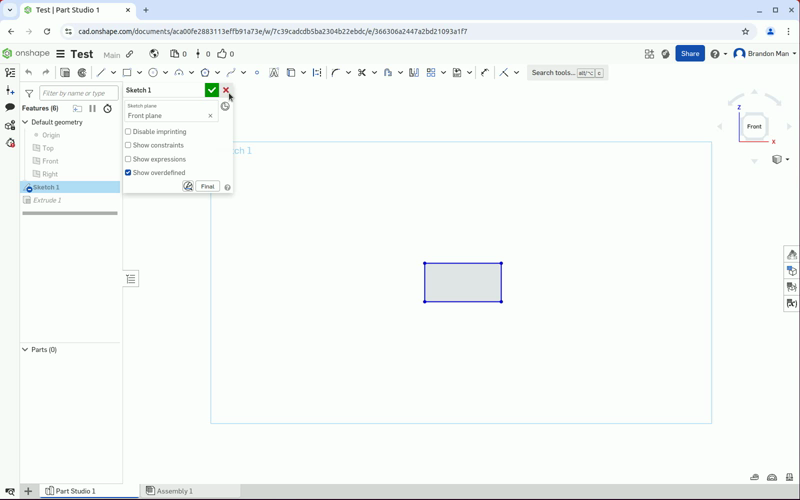
key(shift+s)
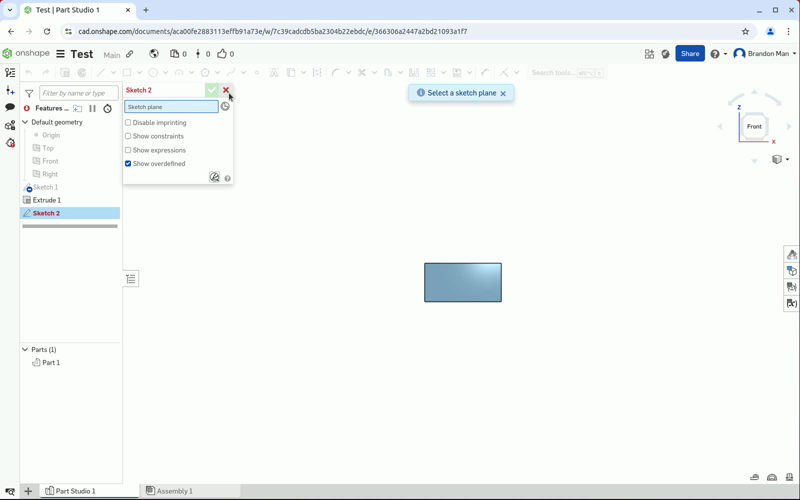
mouse_move(73, 163)
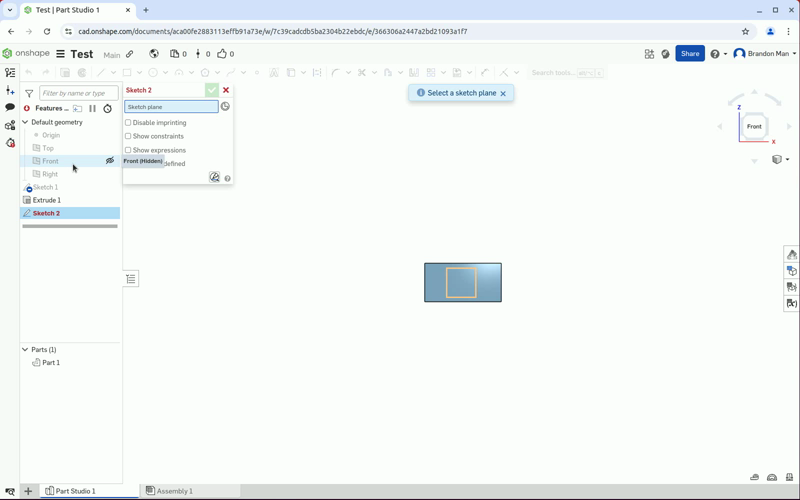
click(73, 163)
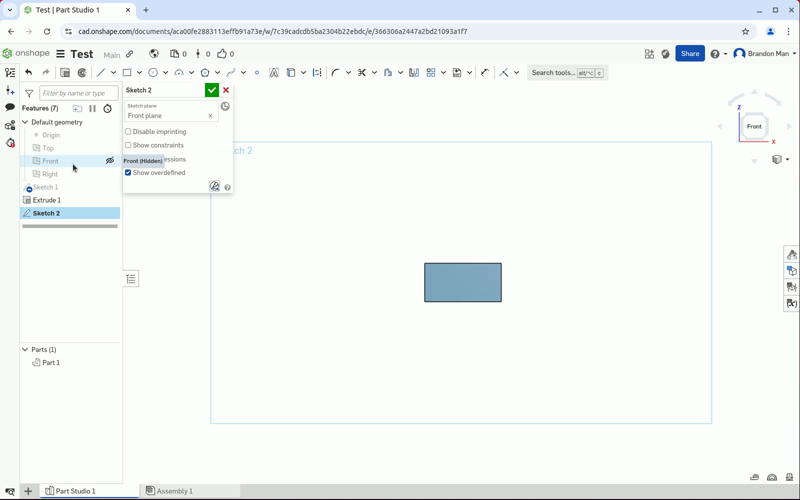
mouse_move(73, 352)
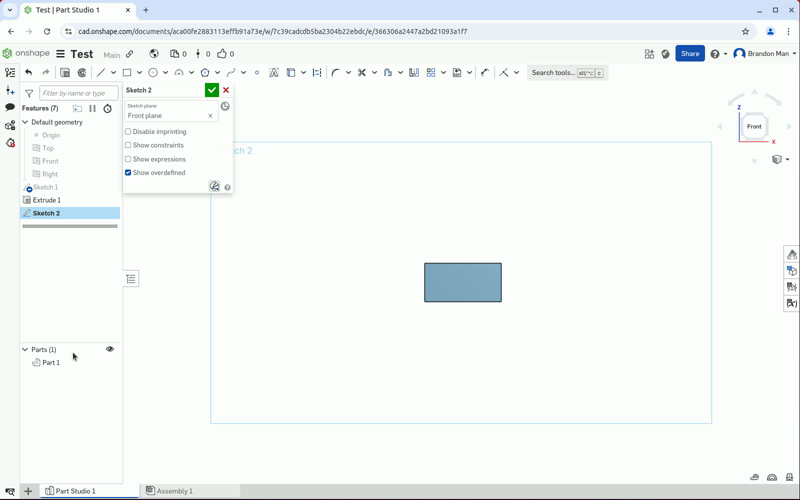
key(y)
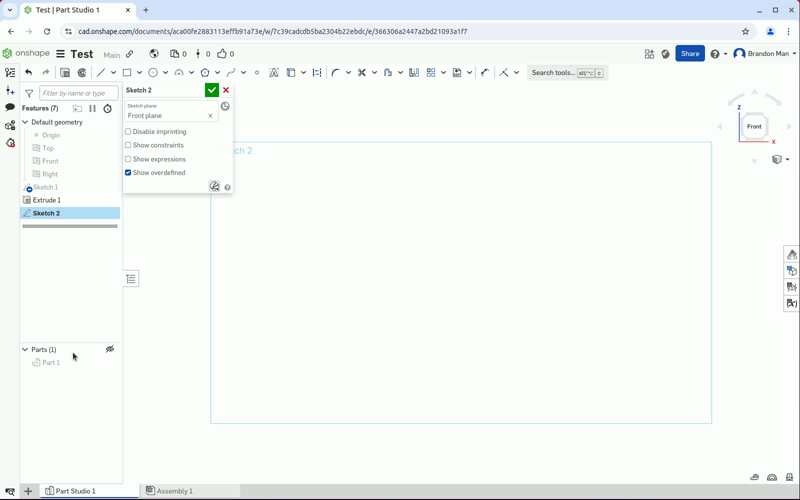
key(l)
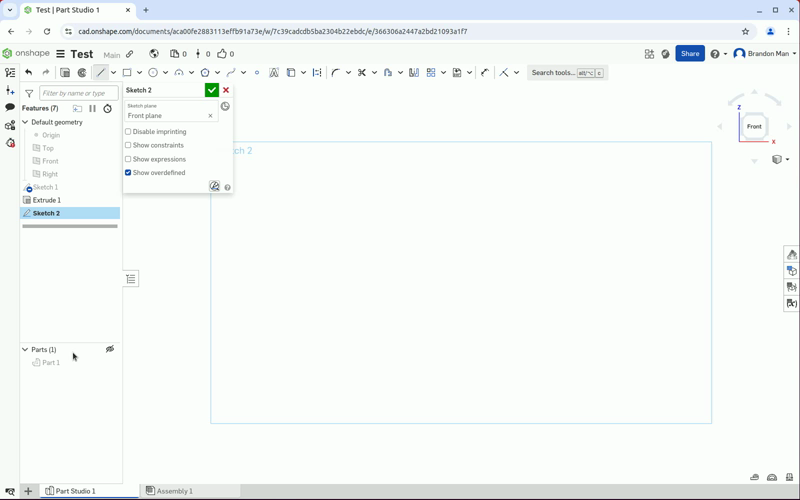
key_down(shift)
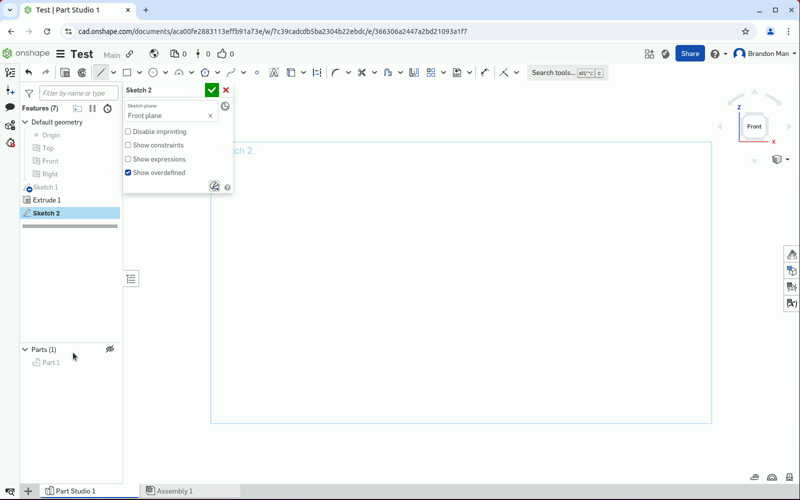
mouse_move(348, 305)
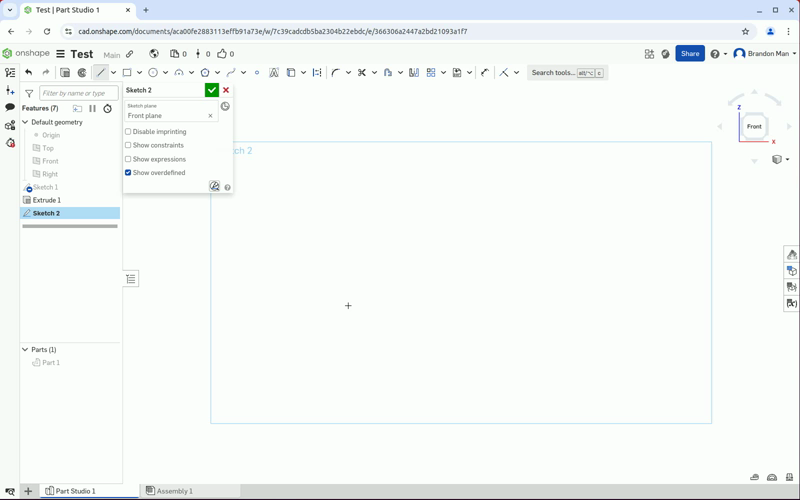
click(348, 305)
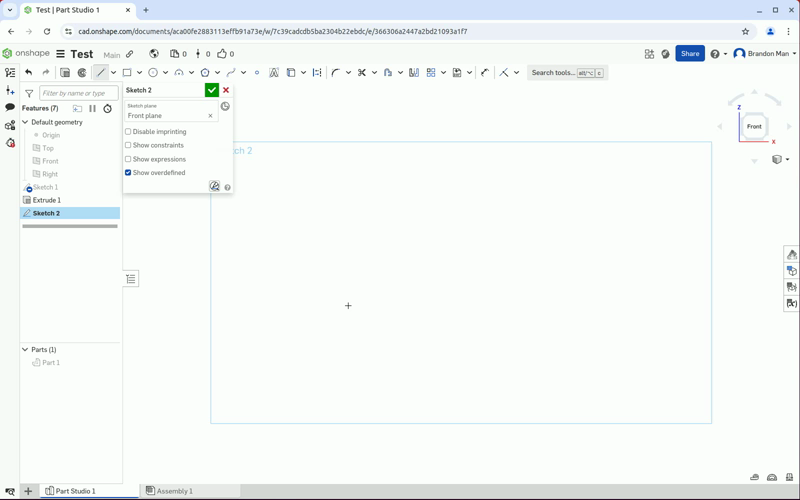
key_up(shift)
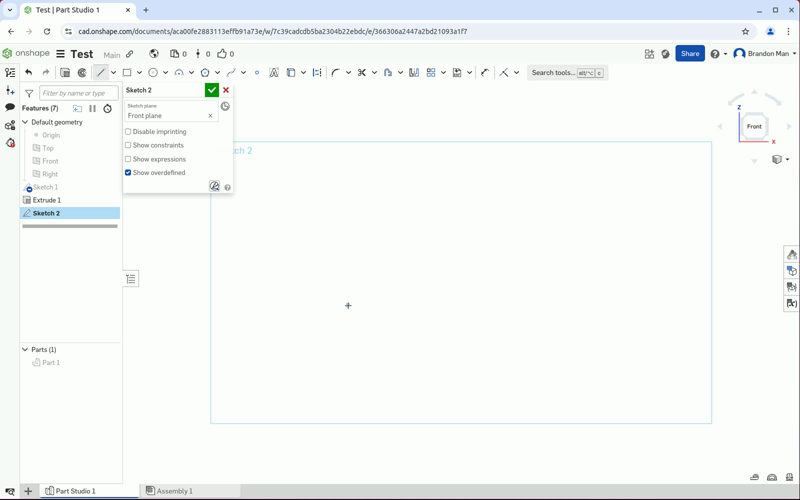
key_down(shift)
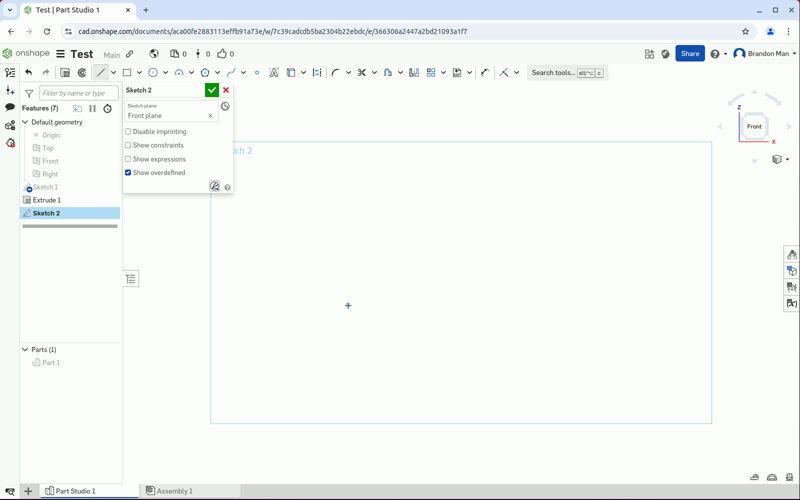
mouse_move(424, 305)
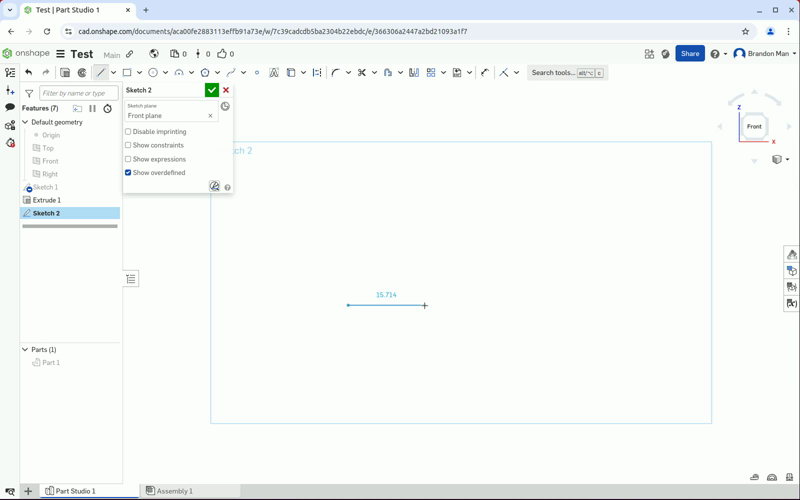
click(424, 305)
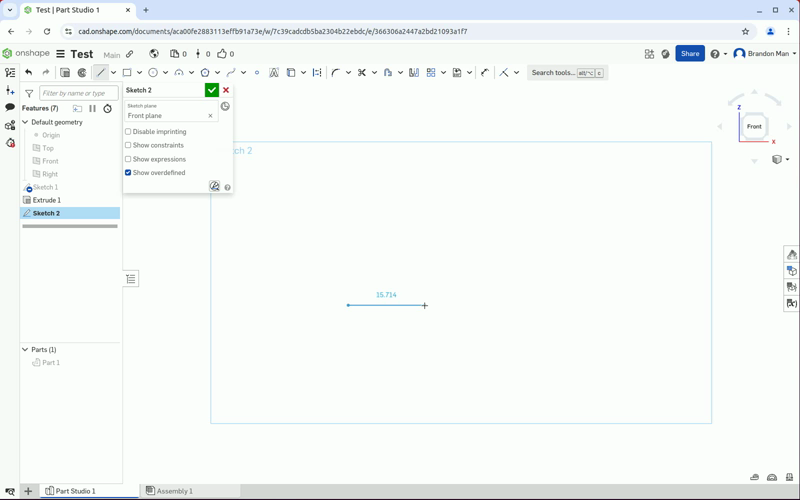
key_up(shift)
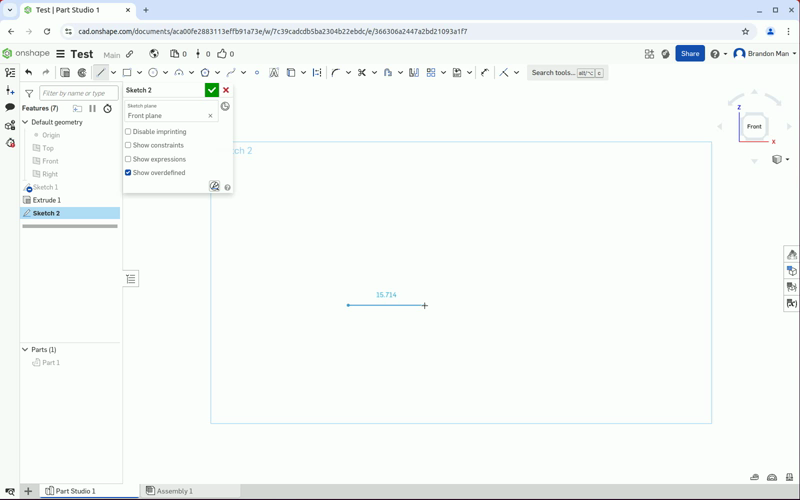
key_down(shift)
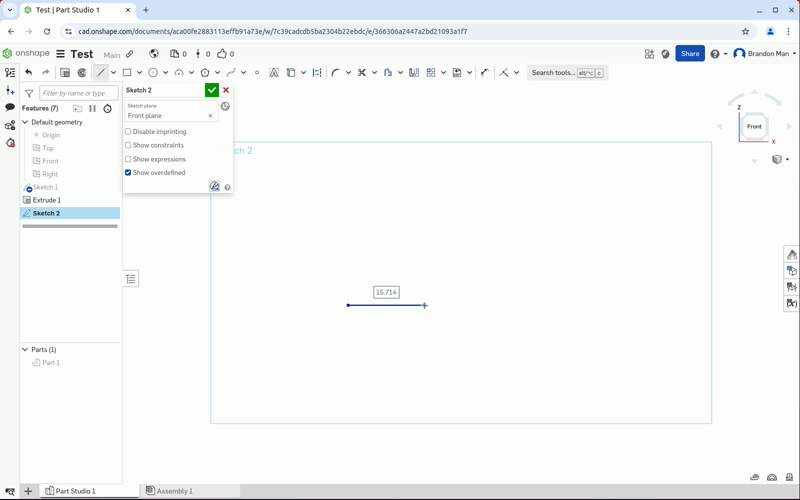
mouse_move(454, 305)
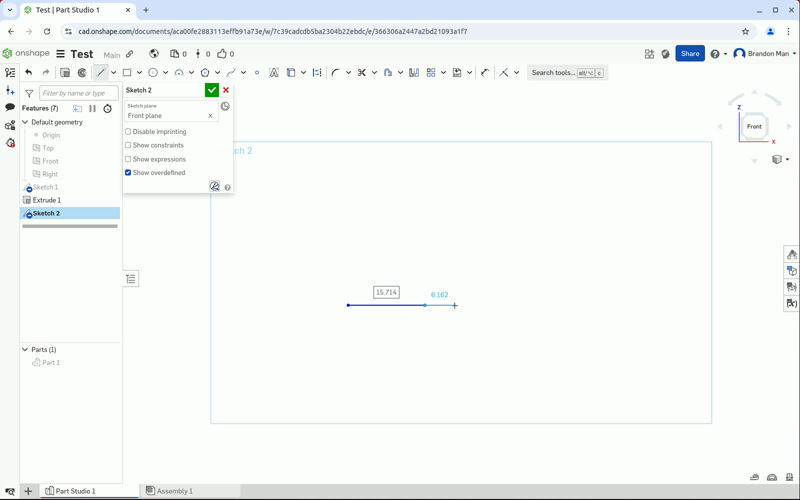
mouse_move(424, 266)
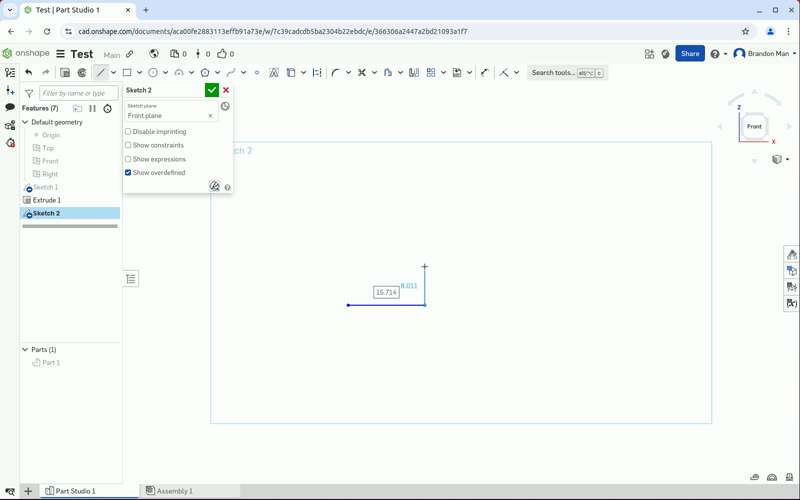
click(424, 266)
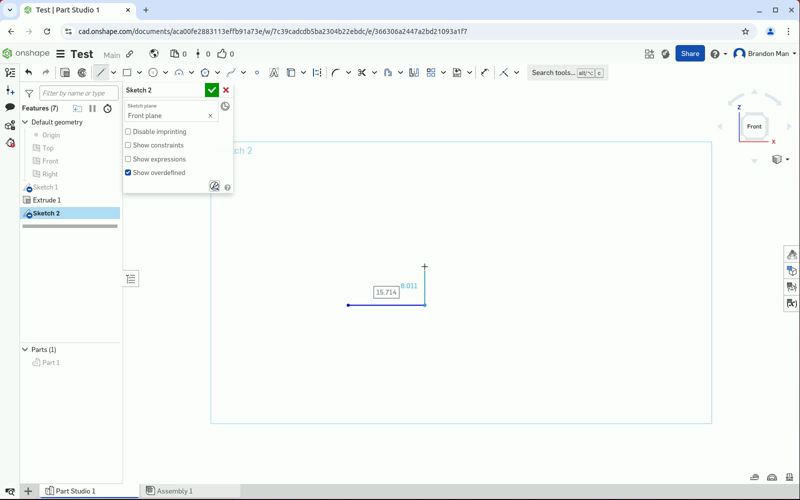
key_up(shift)
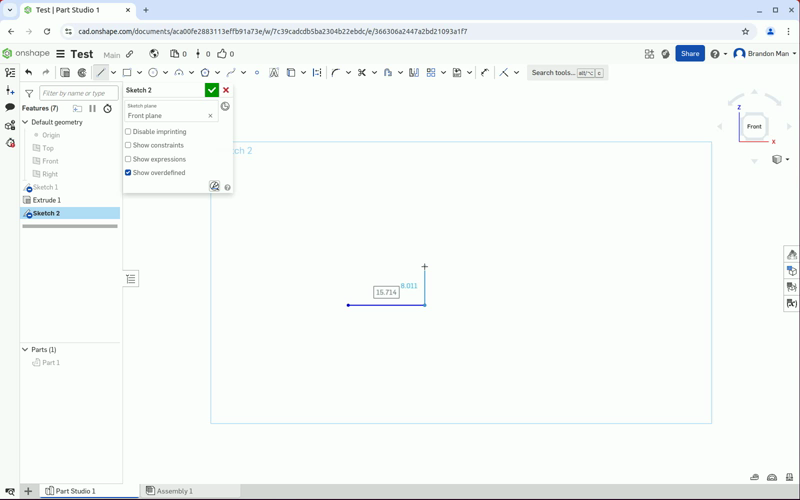
key_down(shift)
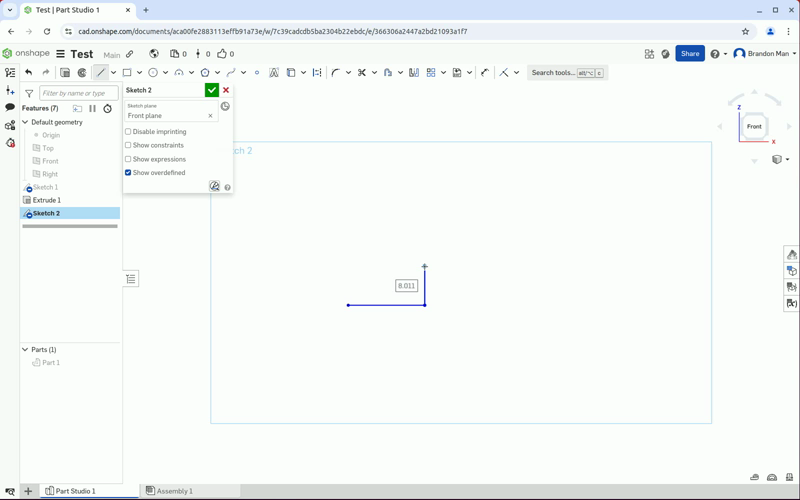
mouse_move(348, 266)
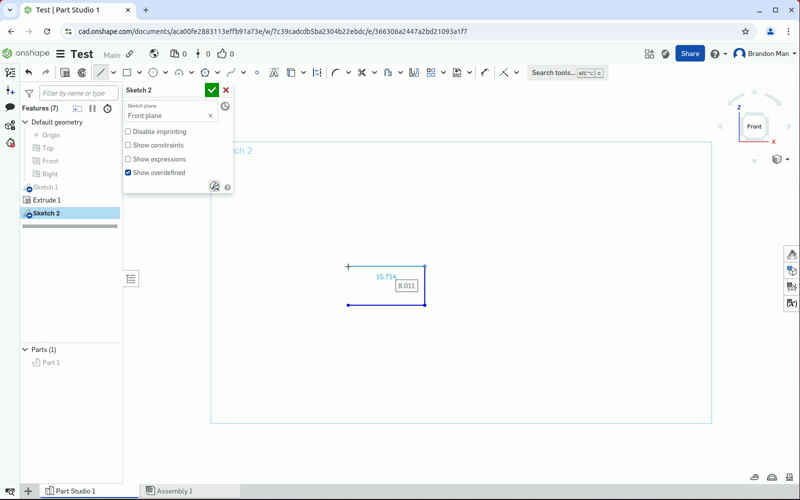
click(348, 266)
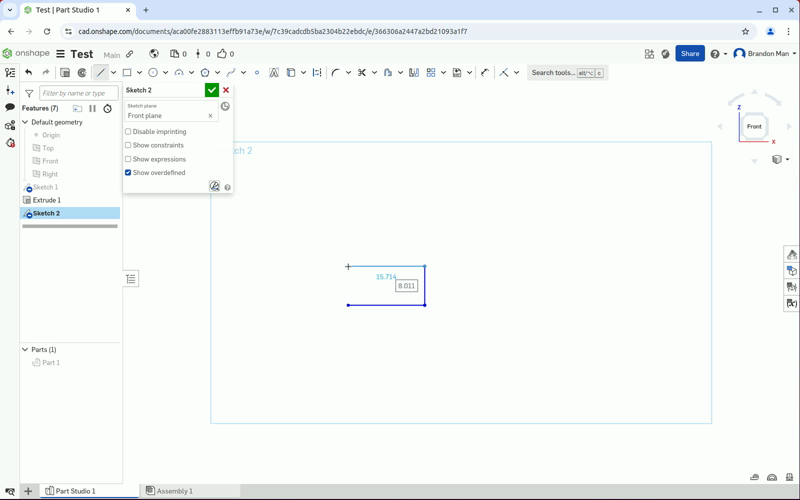
key_up(shift)
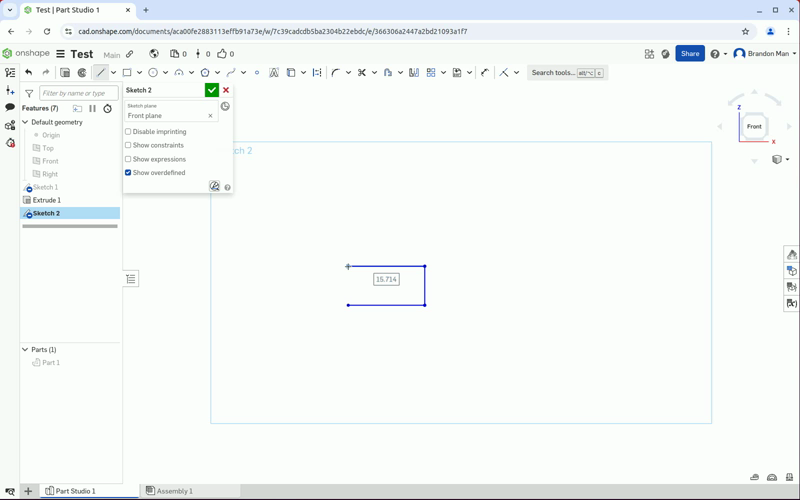
mouse_move(378, 266)
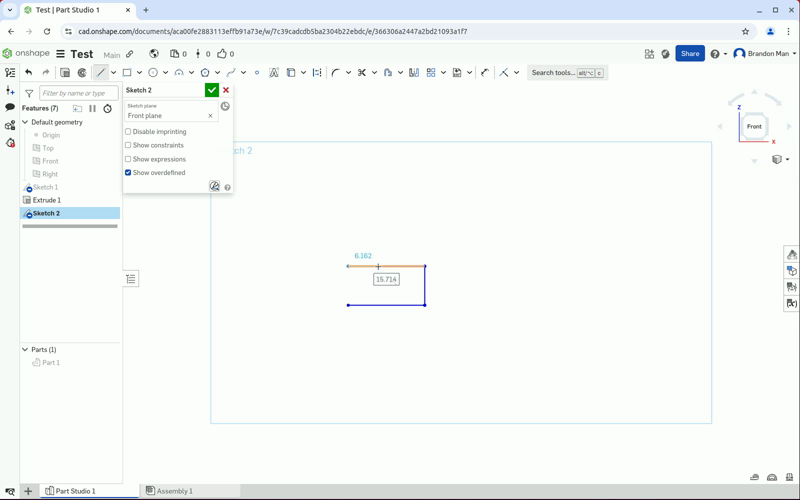
key_down(shift)
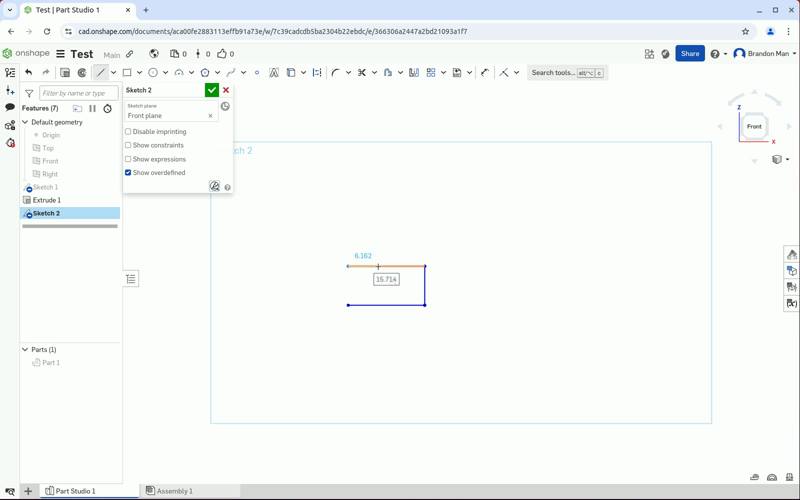
mouse_move(348, 305)
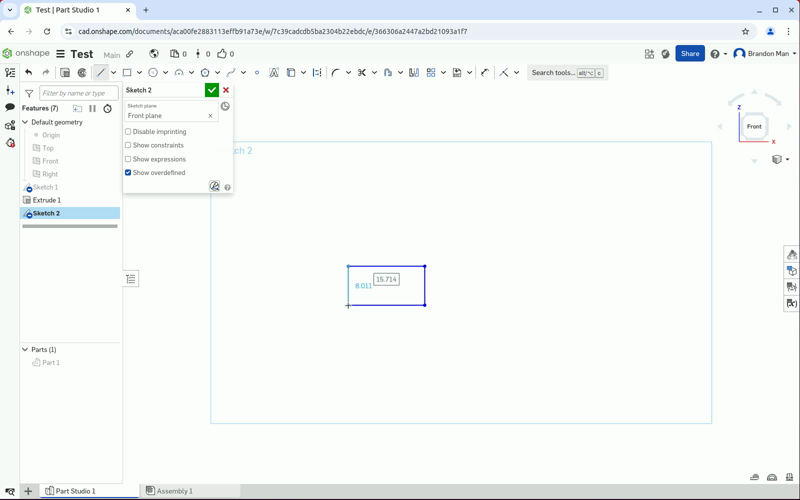
key_up(shift)
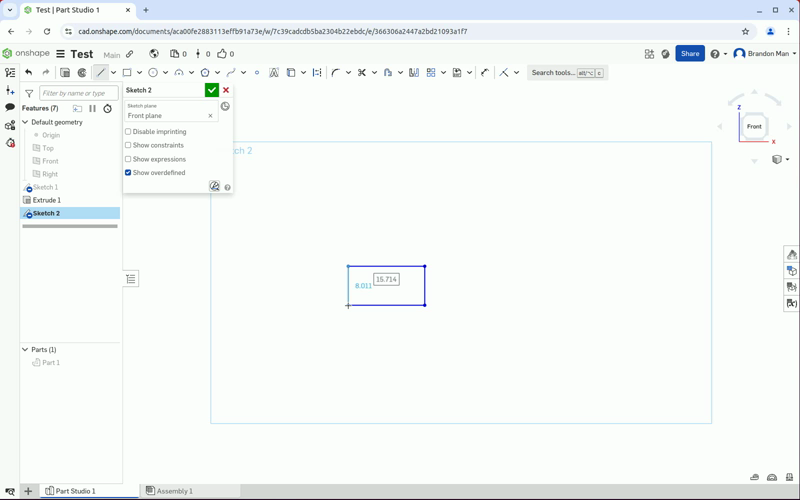
click(348, 305)
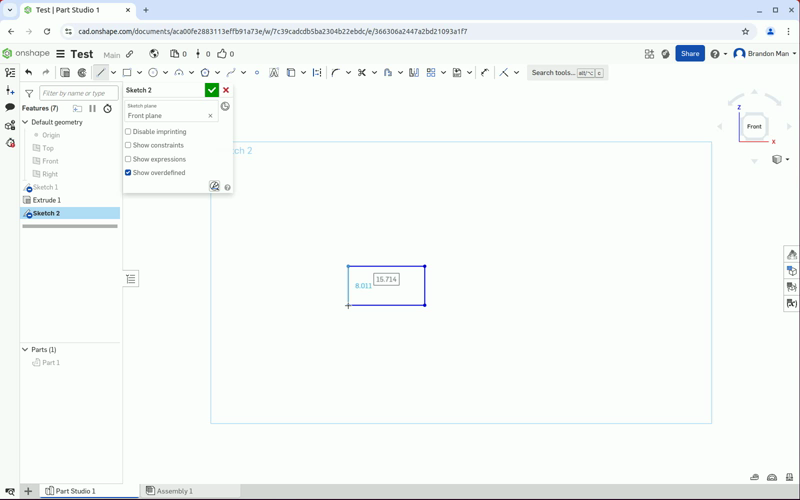
key(esc)
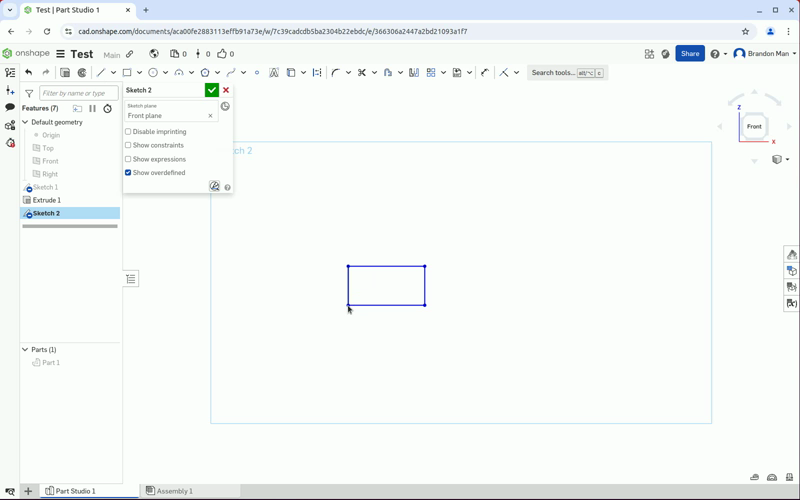
mouse_move(412, 279)
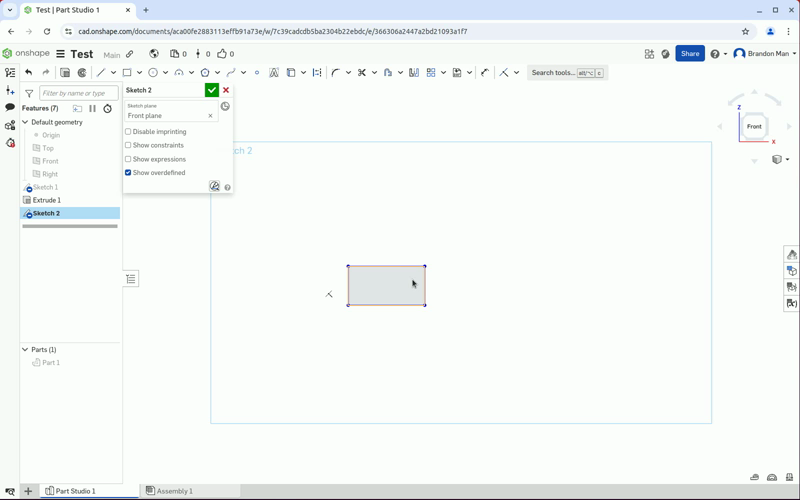
click(412, 279)
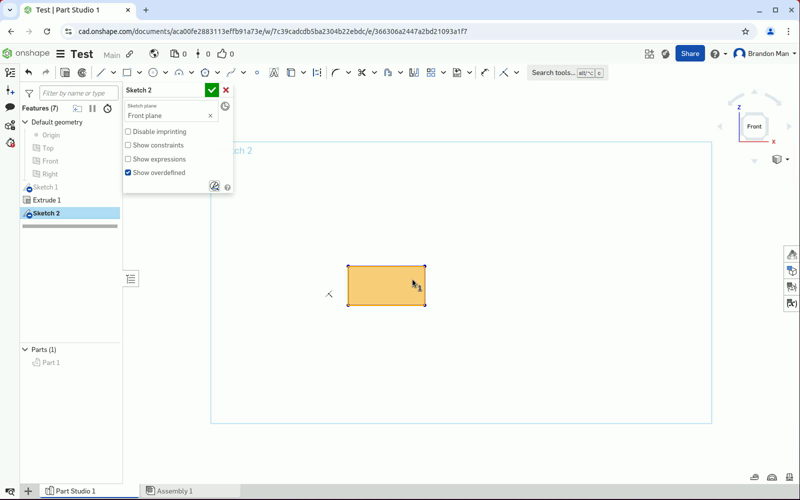
mouse_move(73, 352)
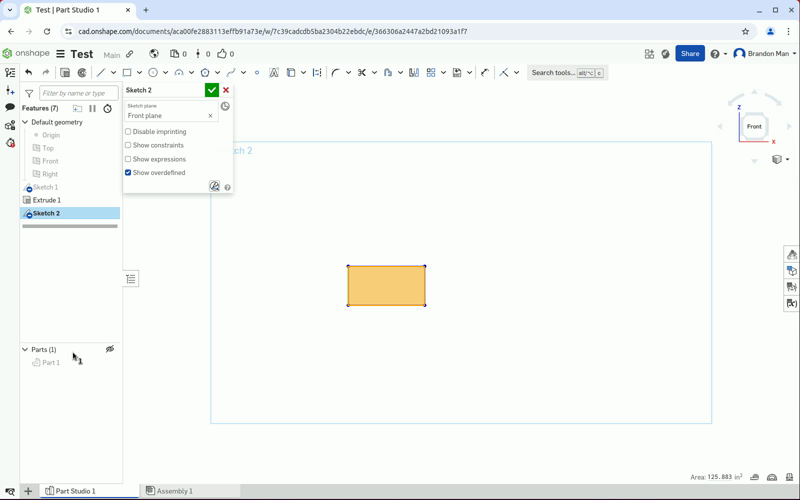
key(shift+y)
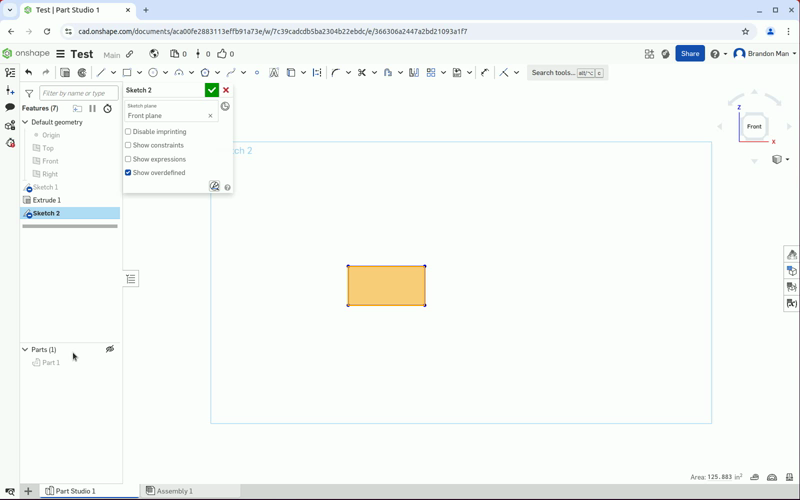
key(shift+e)
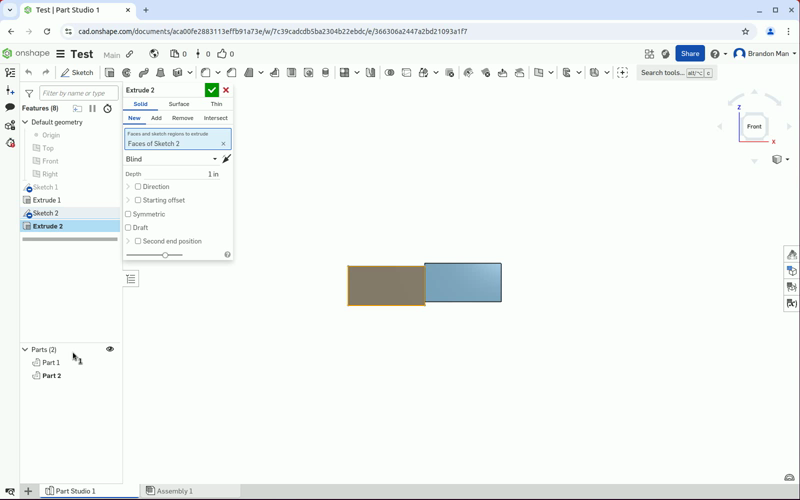
mouse_move(143, 106)
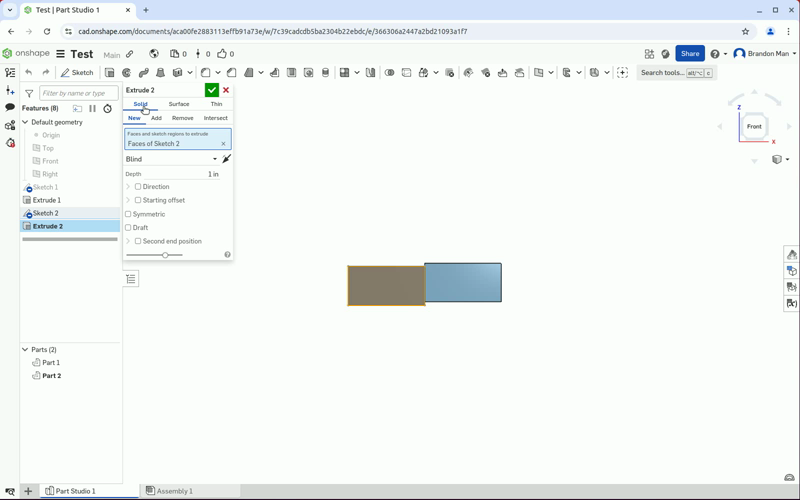
click(143, 106)
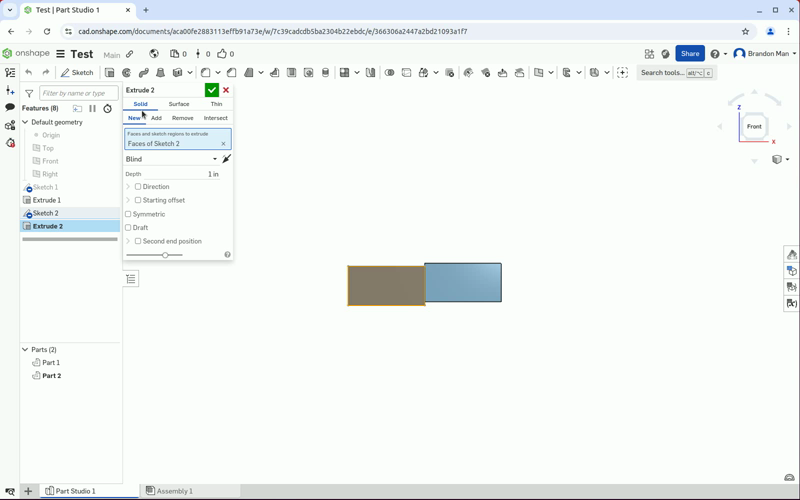
mouse_move(137, 120)
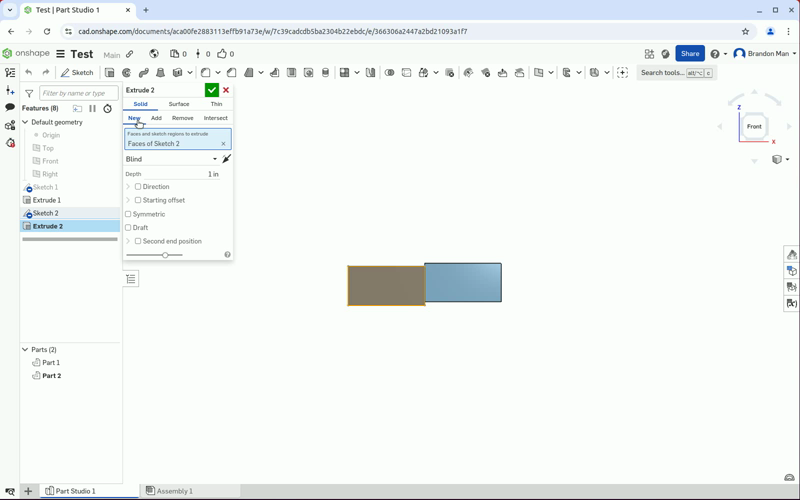
click(137, 120)
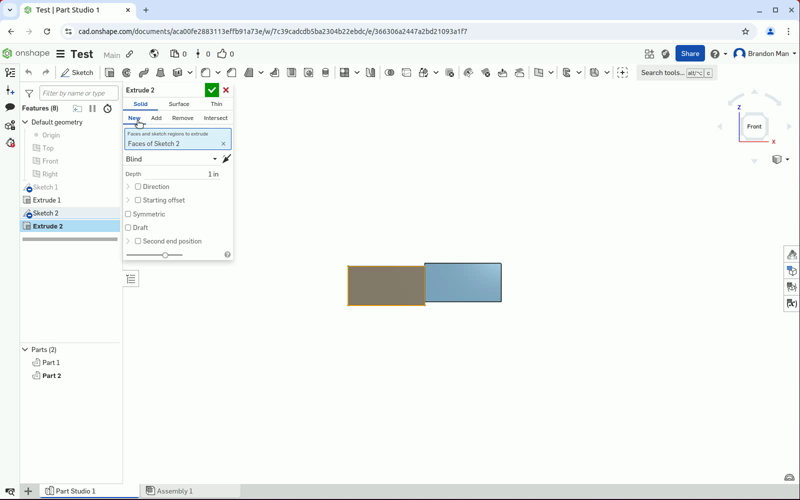
key(tab, 4)
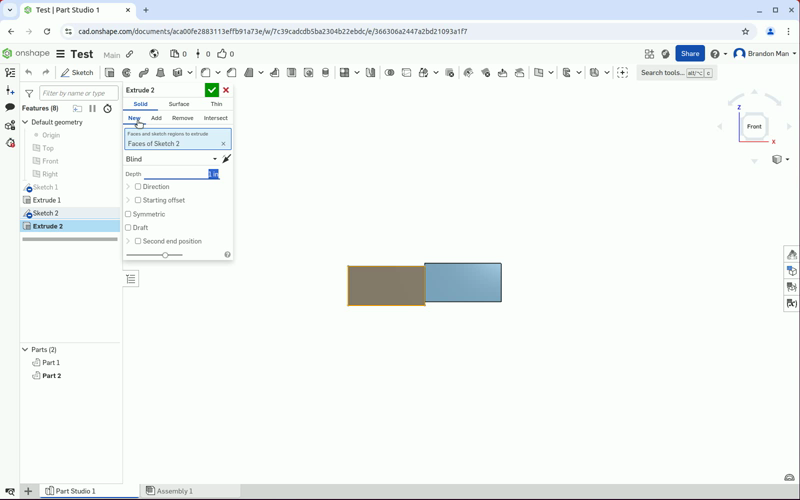
text(-0.241)
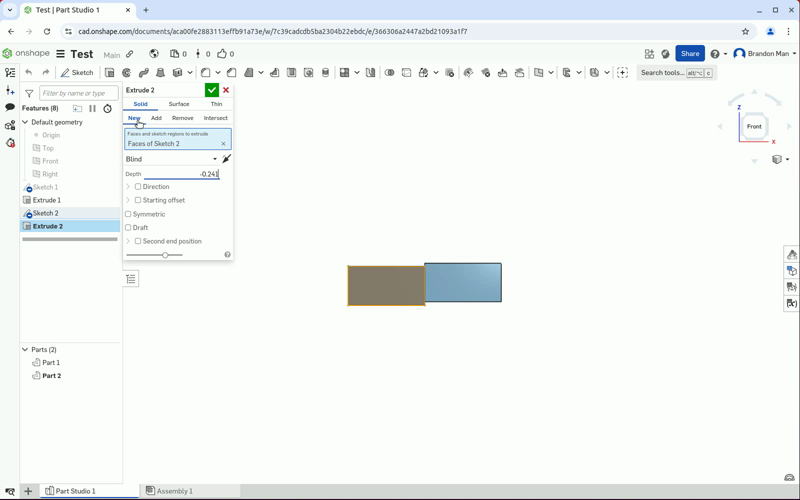
key(enter)
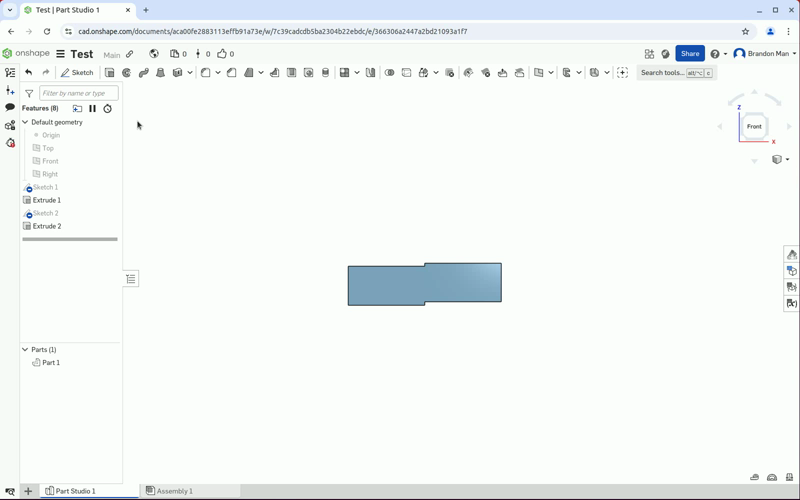
key(shift+h)
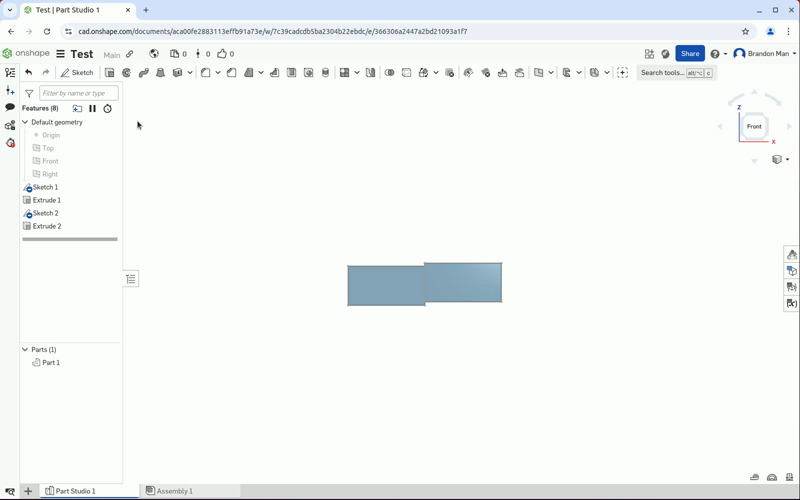
key(shift+h)
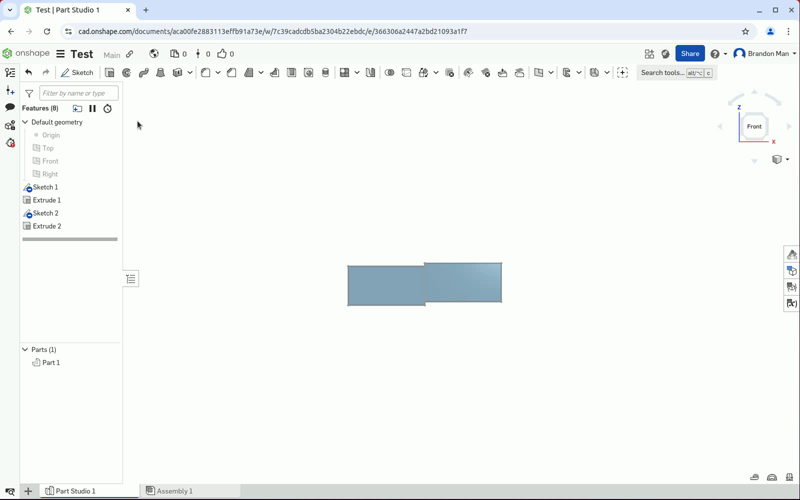
key(shift+7)
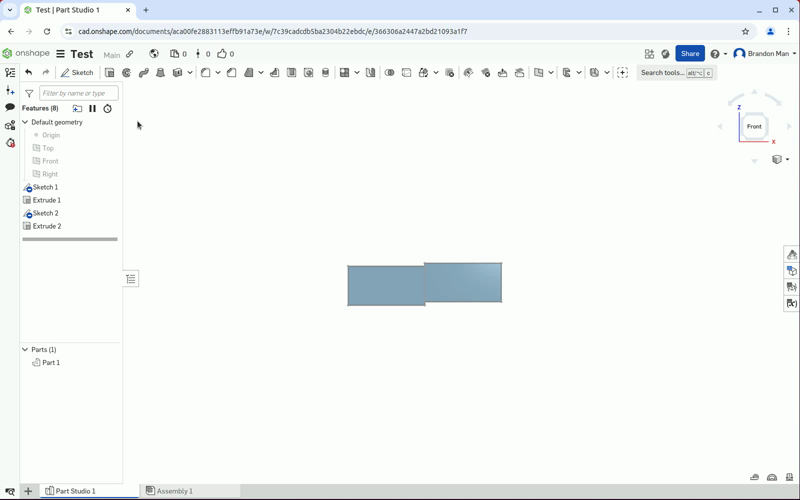
key(left, 2)
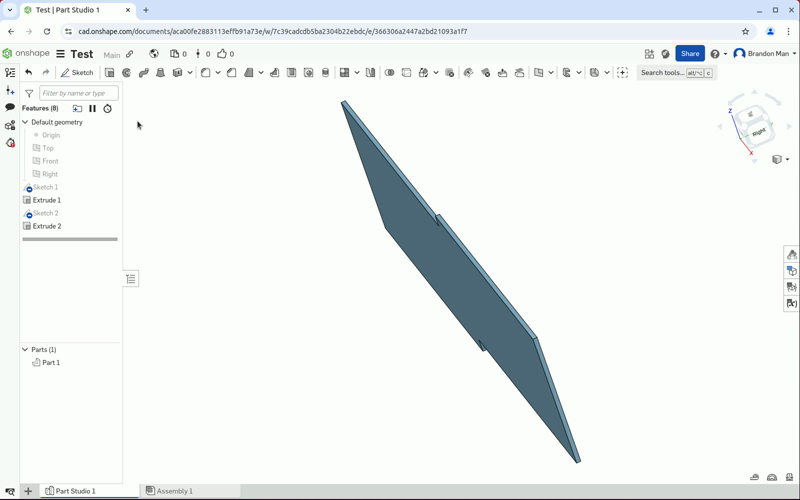
key(down, 2)
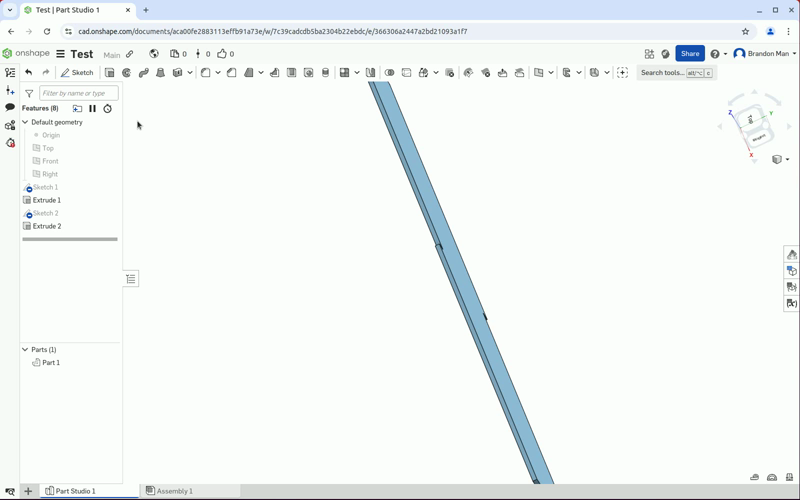
key(up, 2)
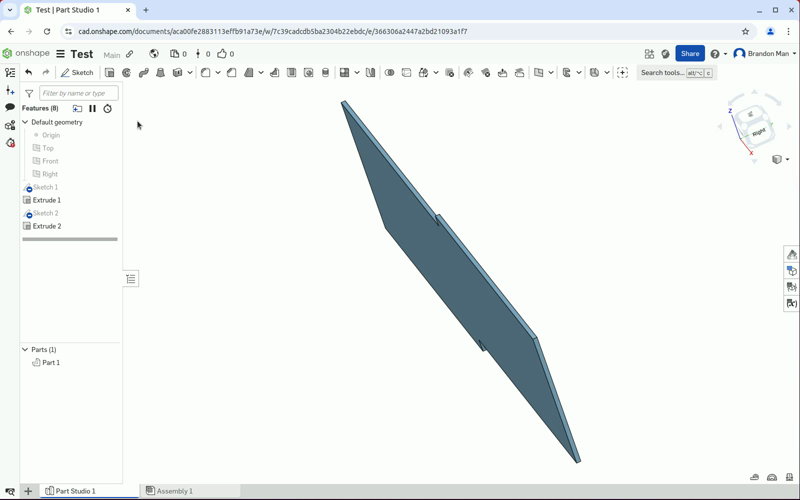
key(right, 2)
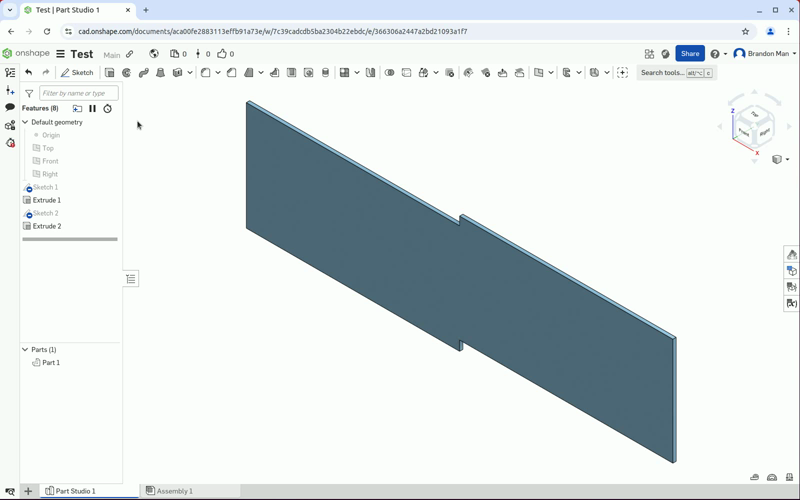
mouse_move(73, 189)
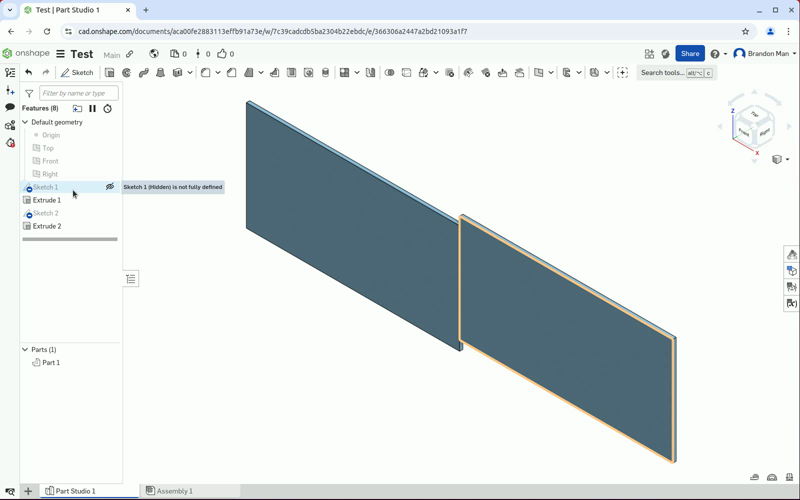
click(73, 189)